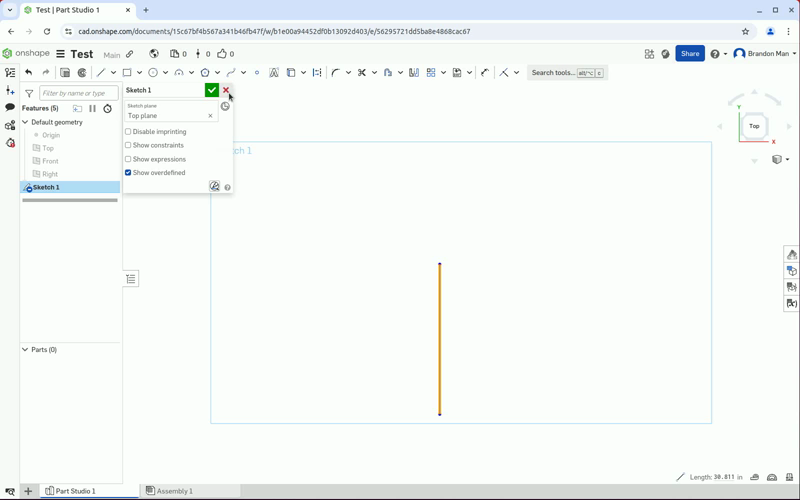
key(shift+h)
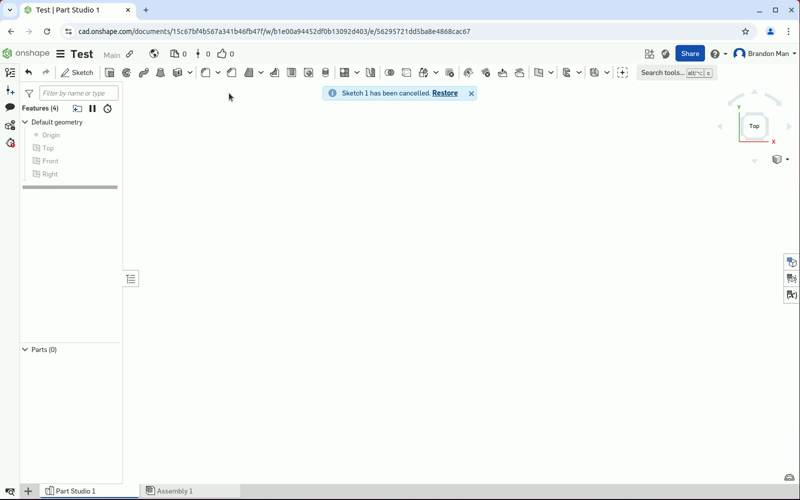
mouse_move(73, 352)
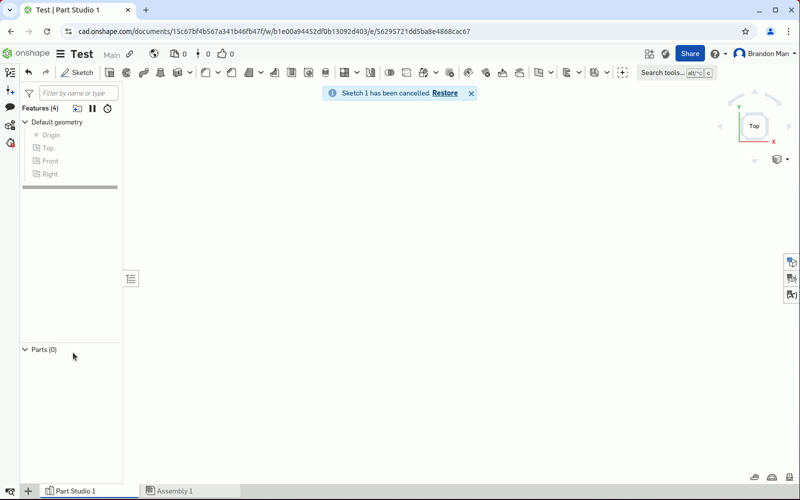
key(y)
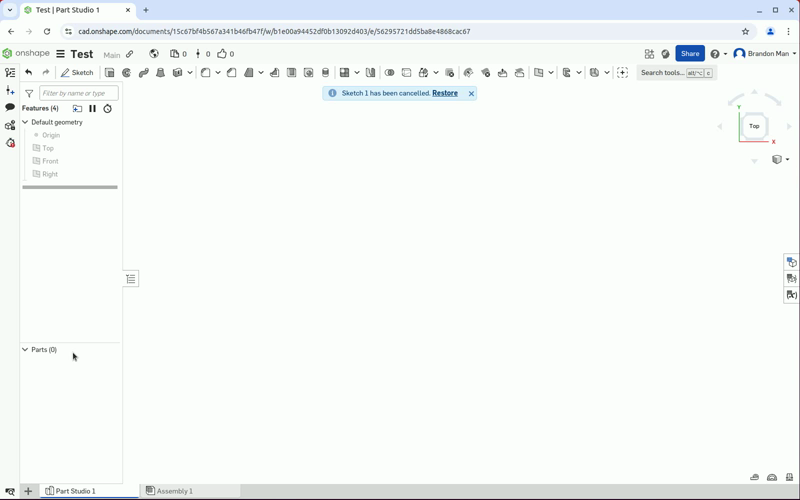
key(shift+p)
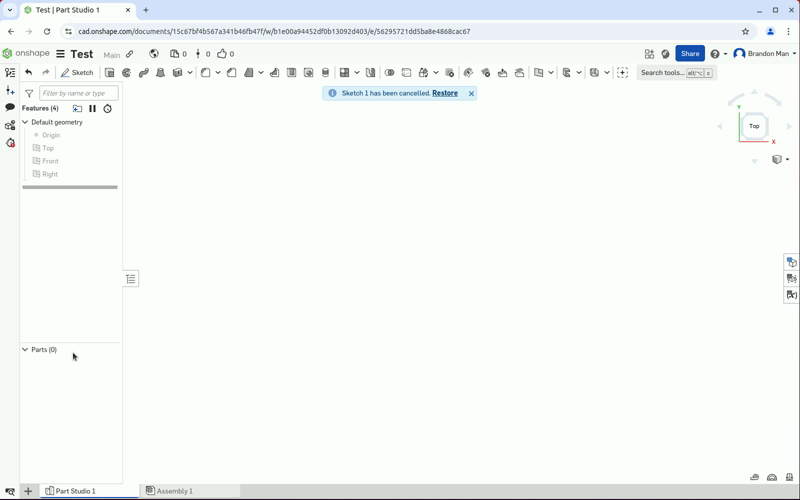
key(space)
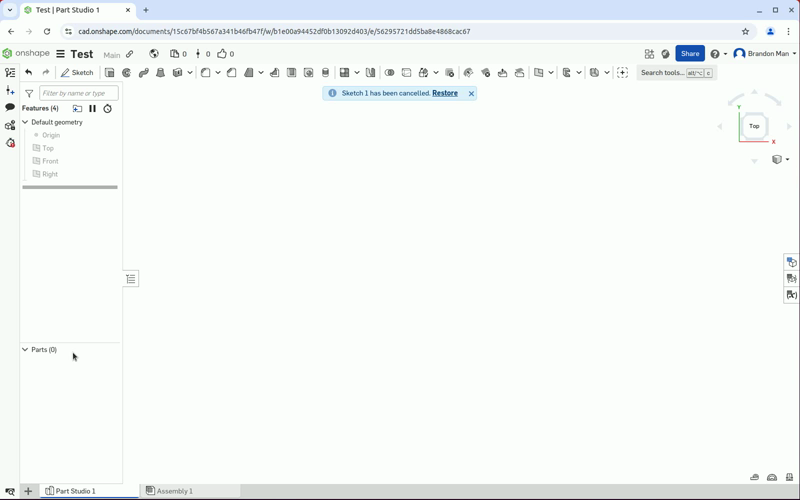
key_down(shift)
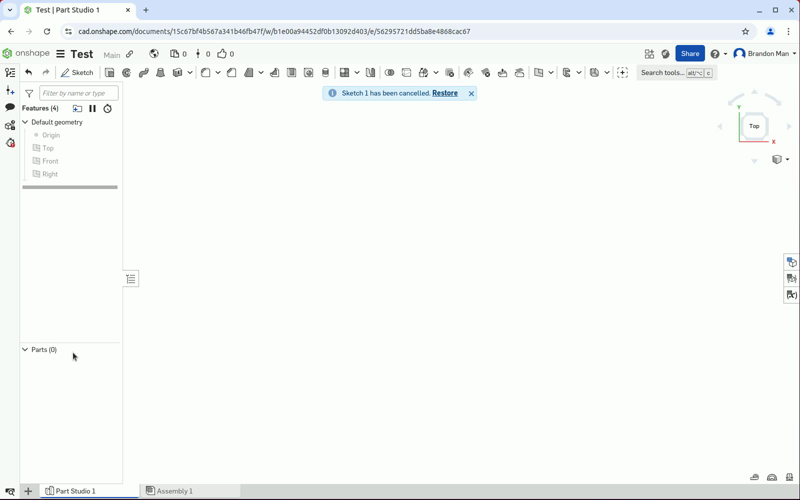
key(up)
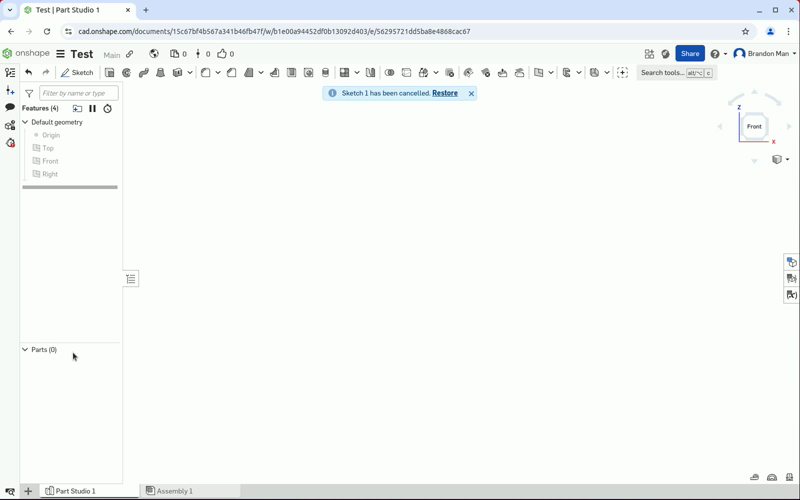
key_up(shift)
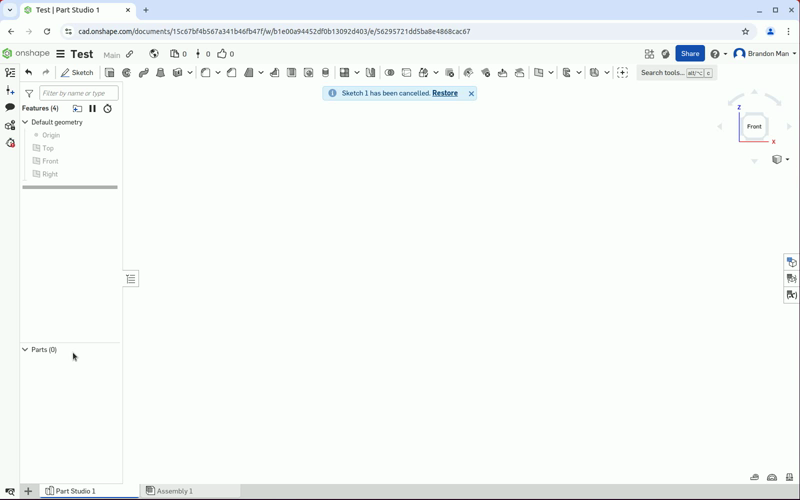
mouse_move(73, 352)
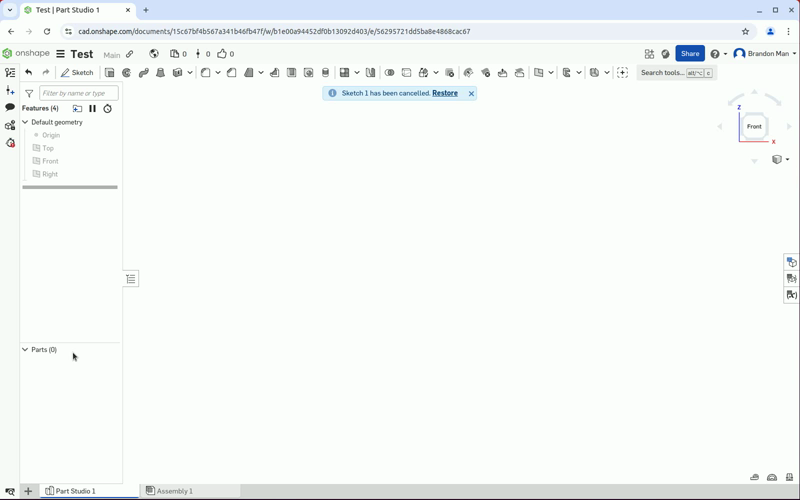
key(shift+y)
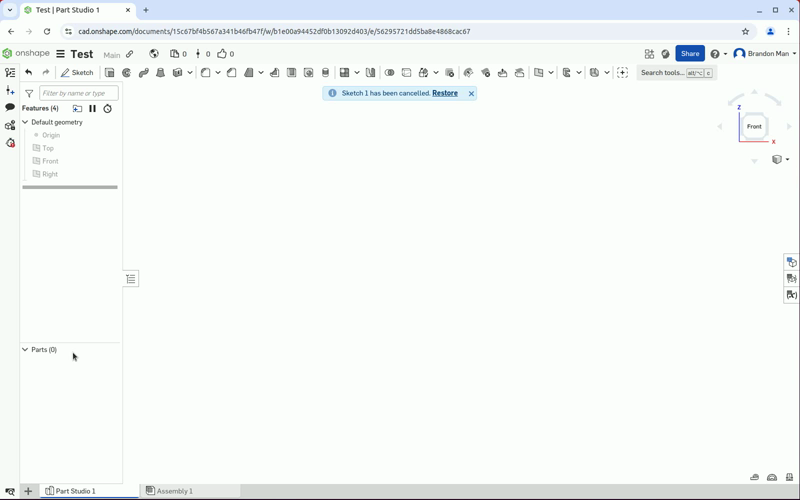
key(shift+s)
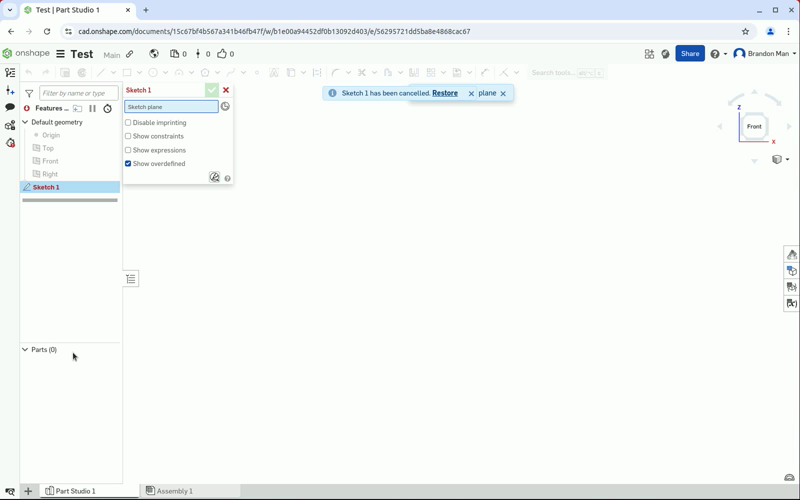
mouse_move(73, 163)
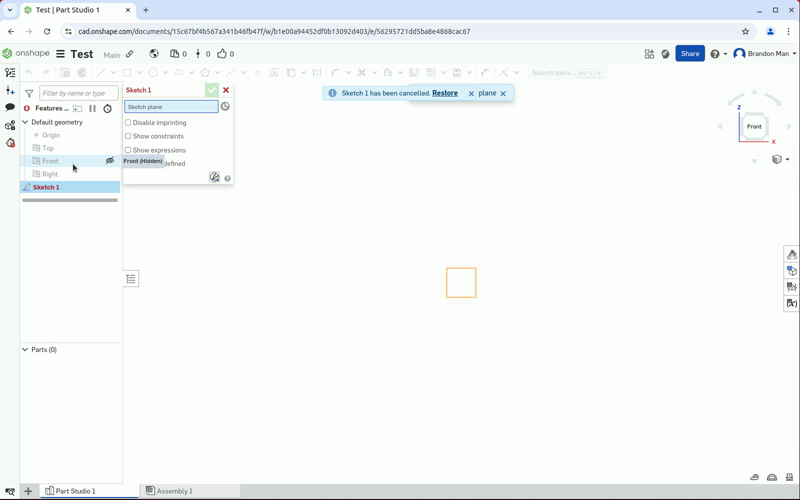
click(73, 163)
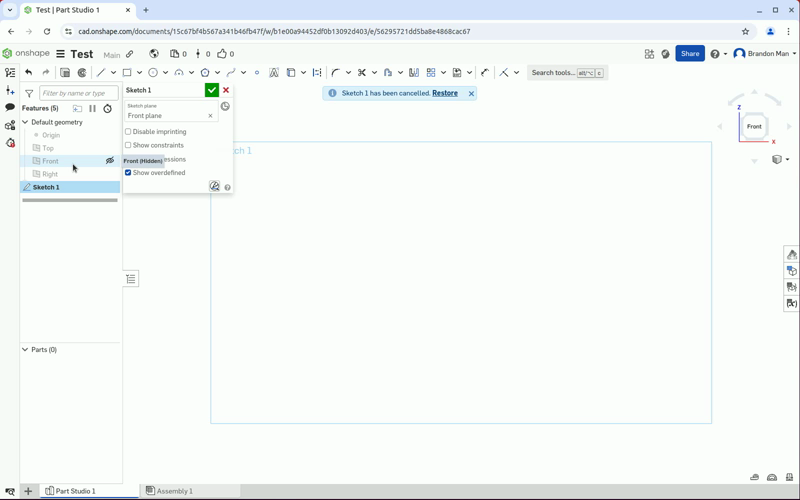
mouse_move(73, 352)
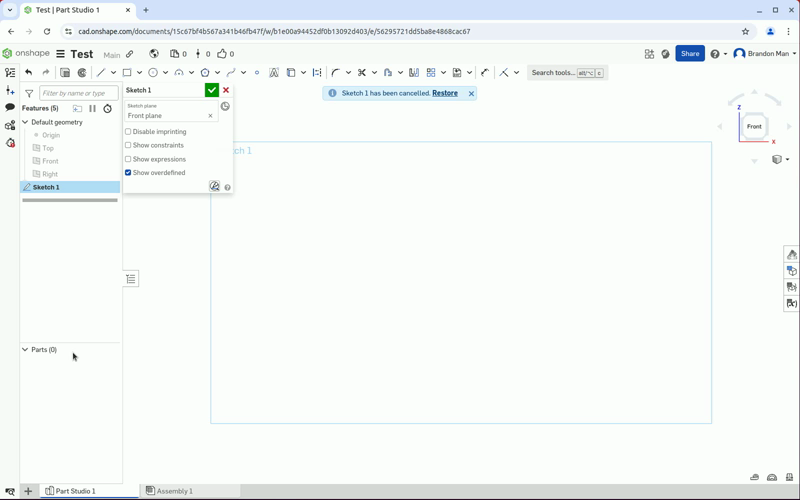
key(y)
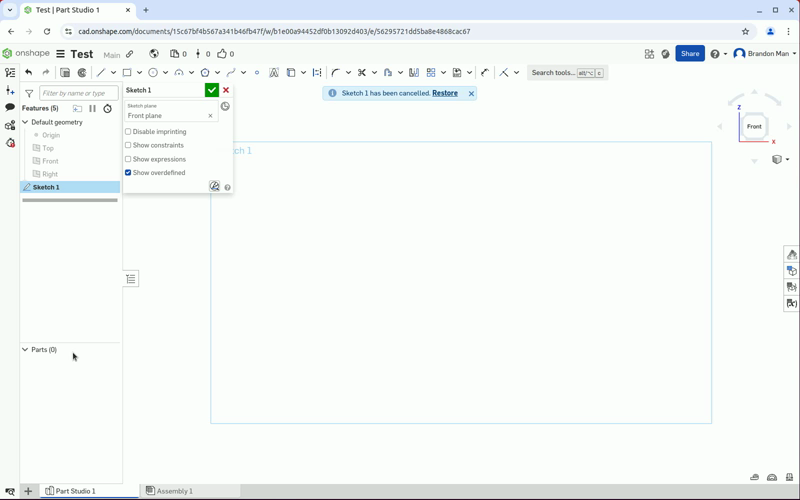
key(l)
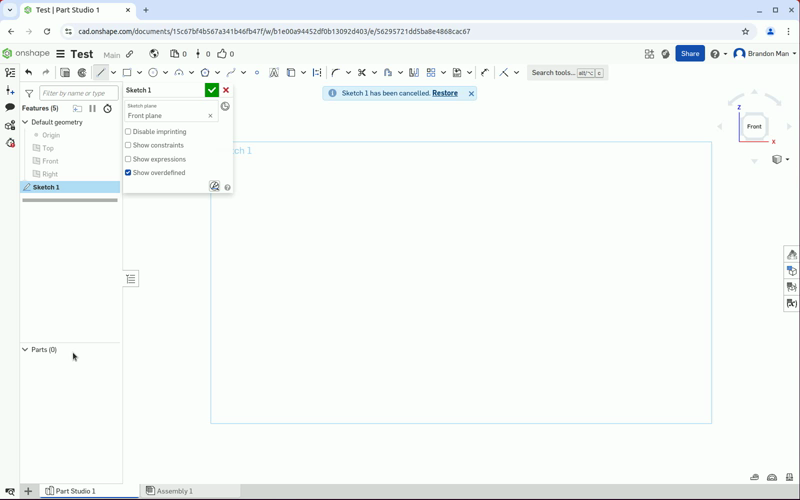
key_down(shift)
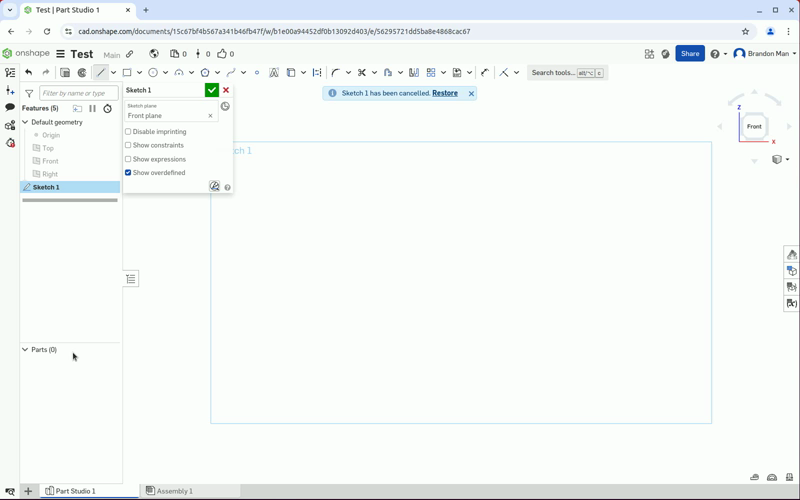
mouse_move(460, 282)
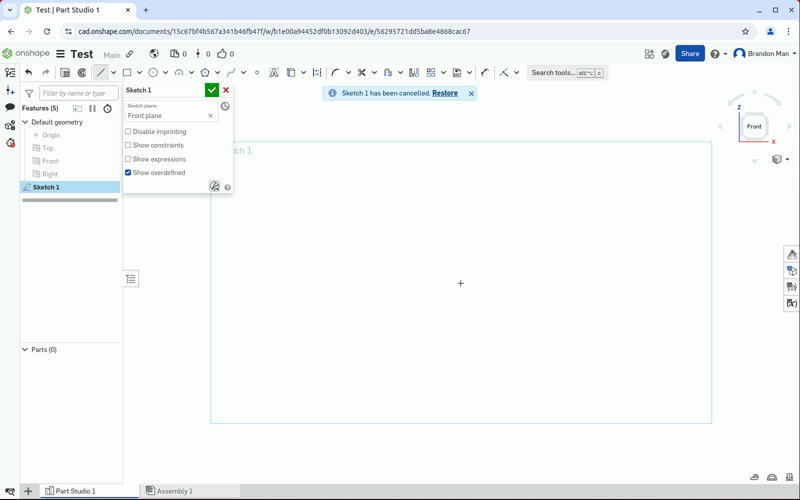
click(460, 282)
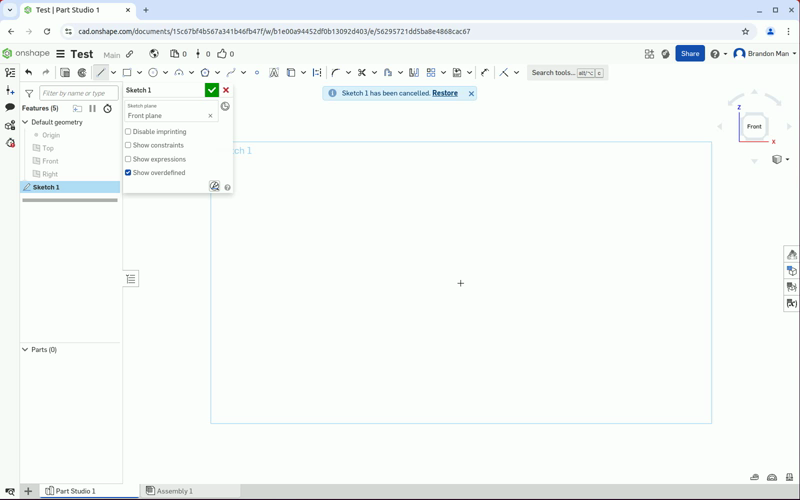
key_up(shift)
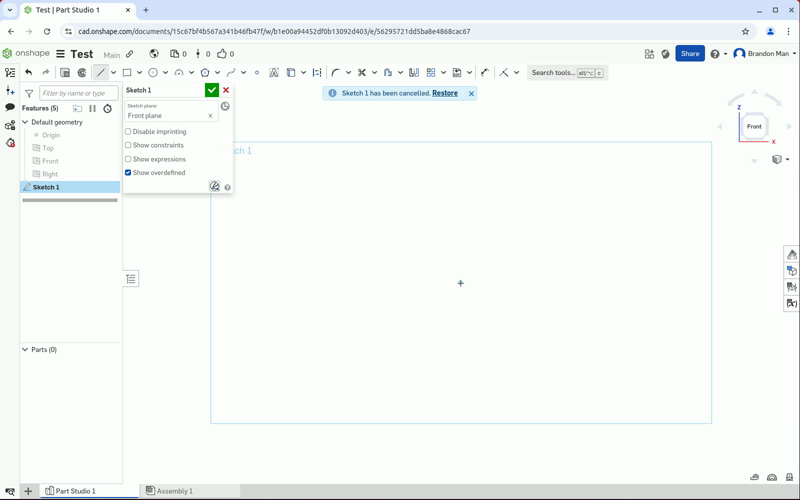
key_down(shift)
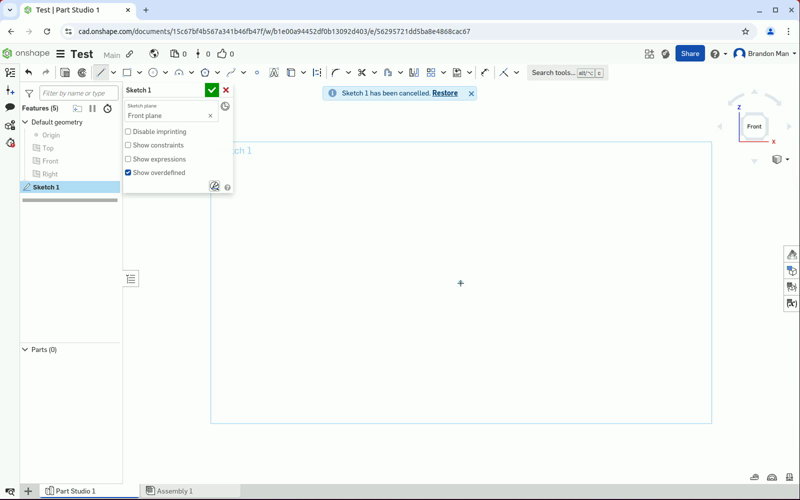
mouse_move(573, 282)
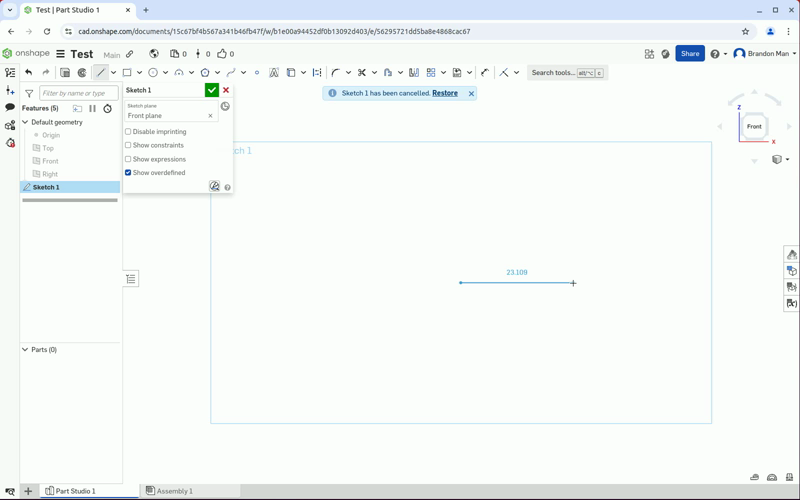
click(573, 282)
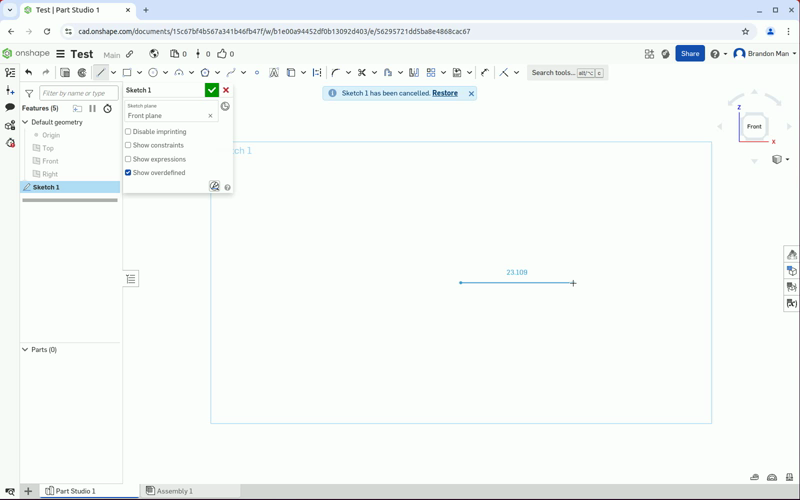
key_up(shift)
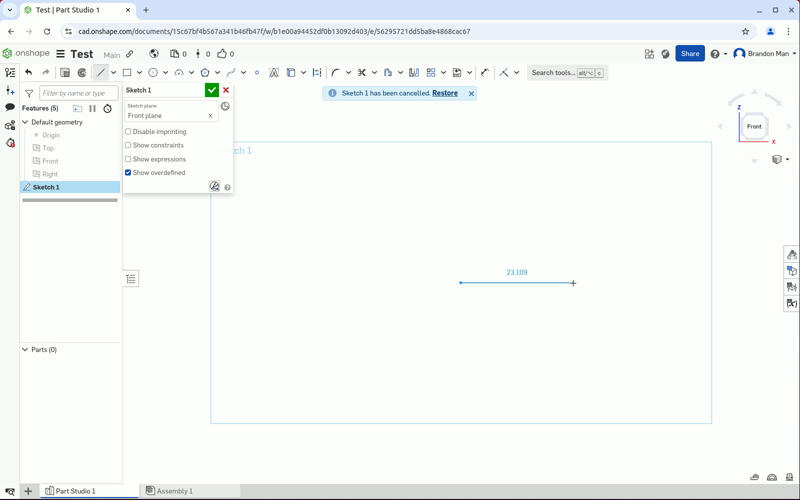
key_down(shift)
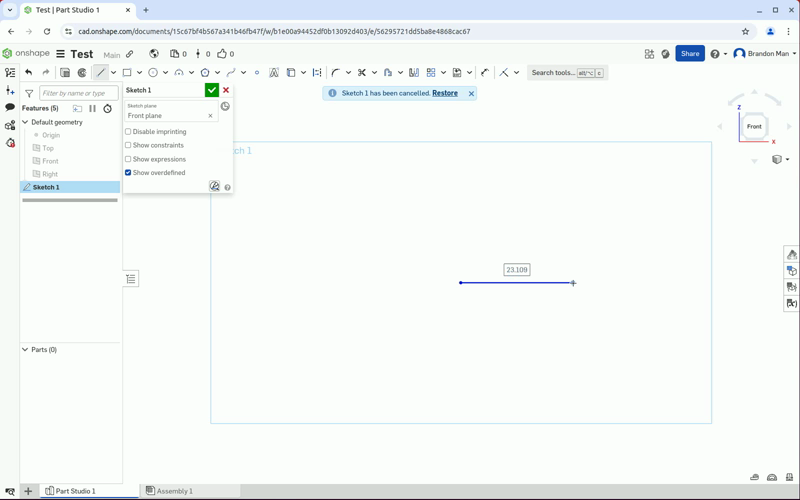
mouse_move(573, 215)
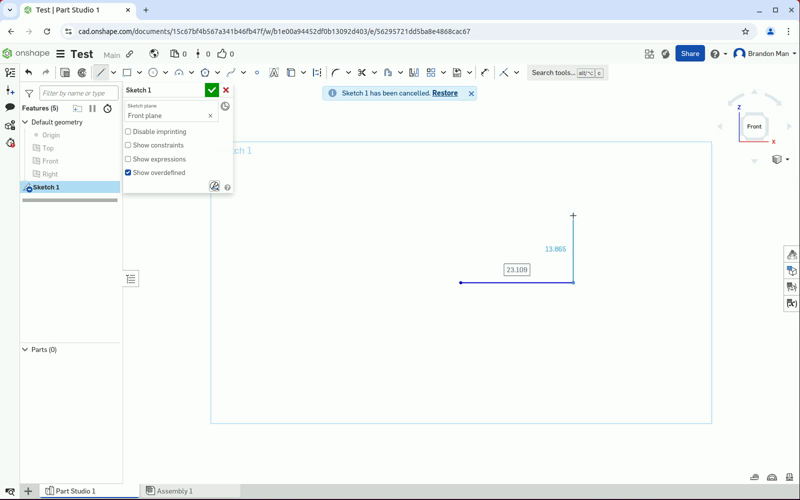
click(573, 215)
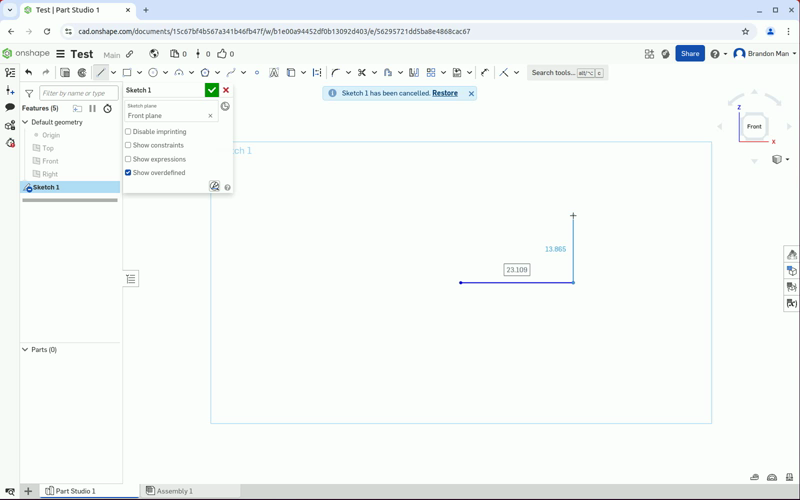
key_up(shift)
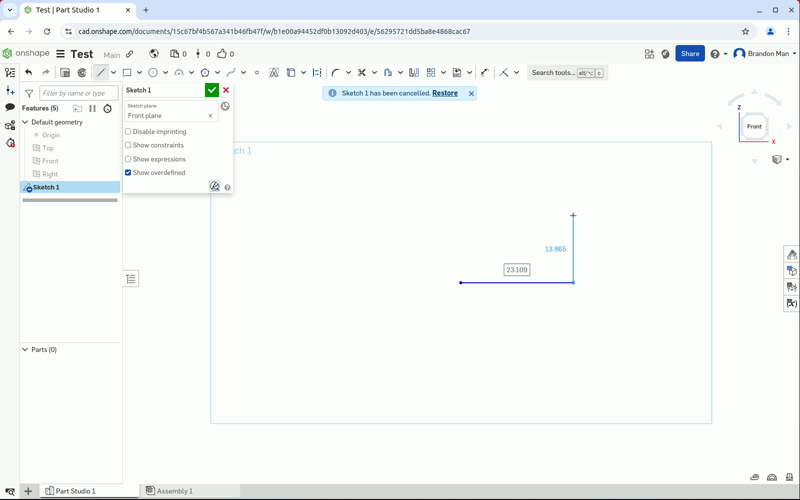
key_down(shift)
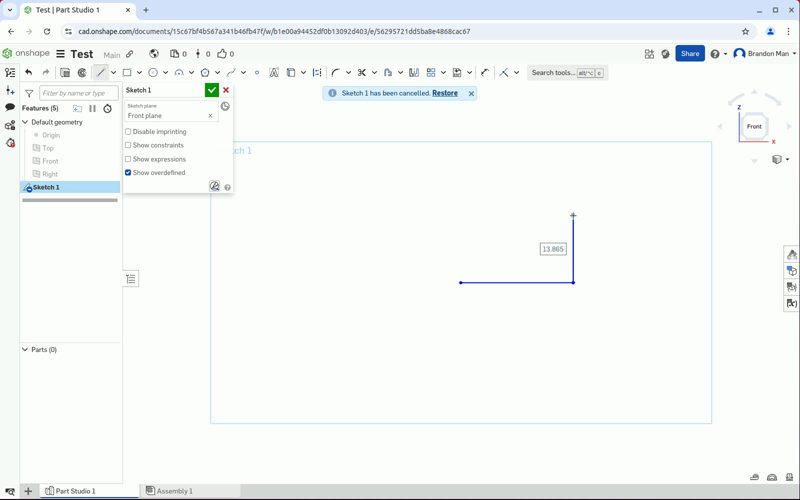
mouse_move(460, 215)
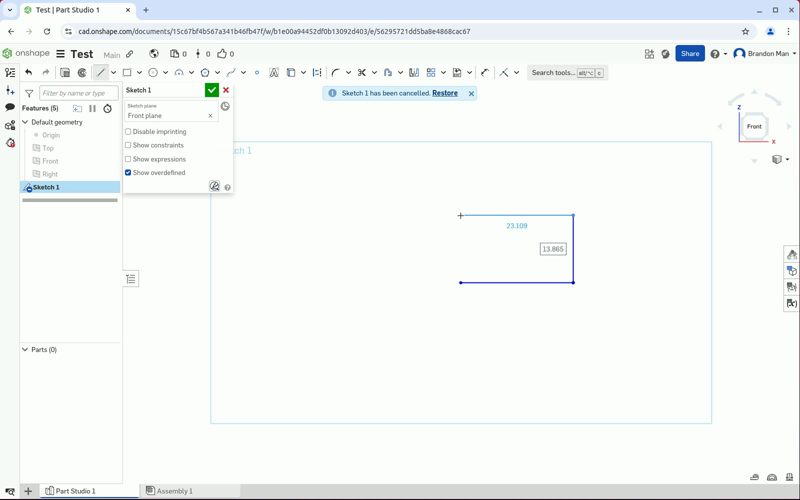
click(460, 215)
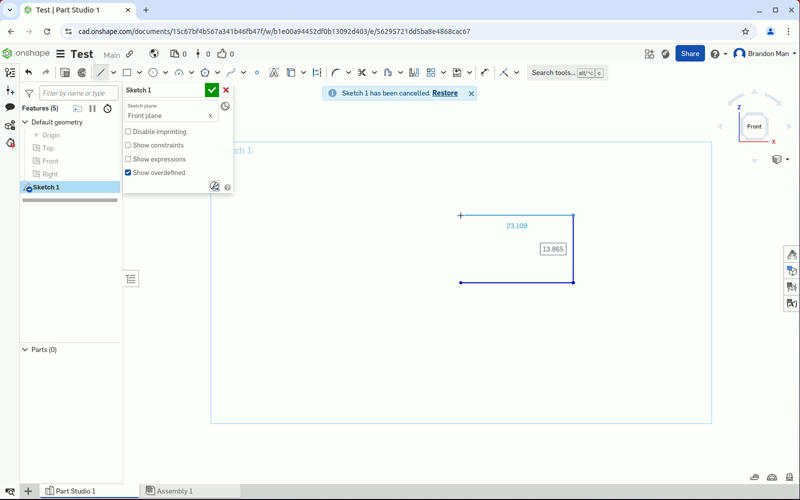
key_up(shift)
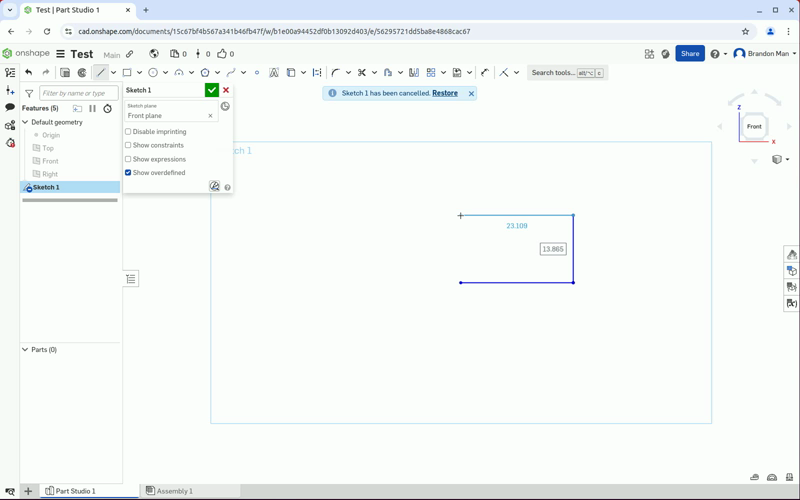
key_down(shift)
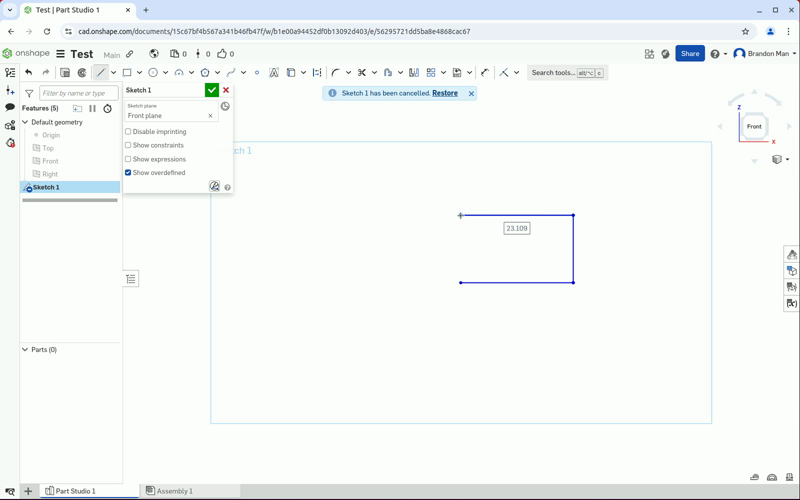
mouse_move(460, 282)
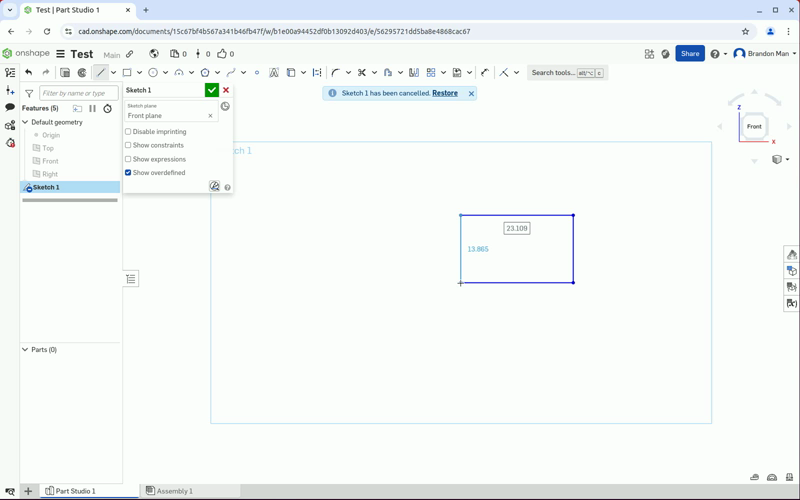
key_up(shift)
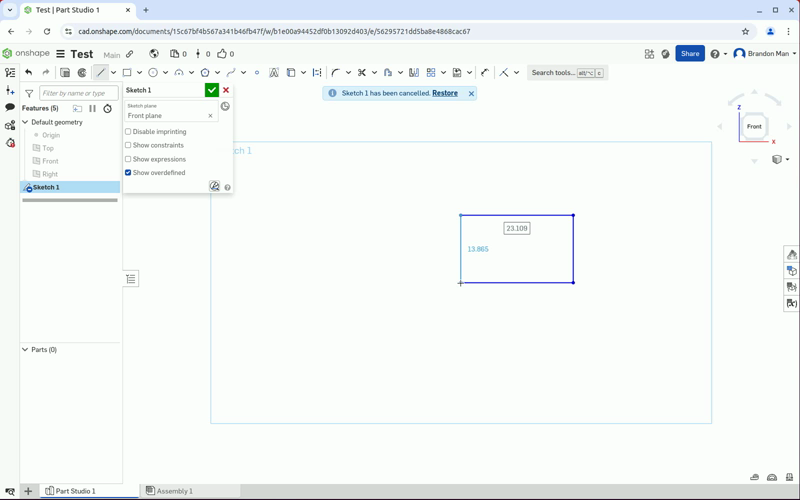
click(460, 282)
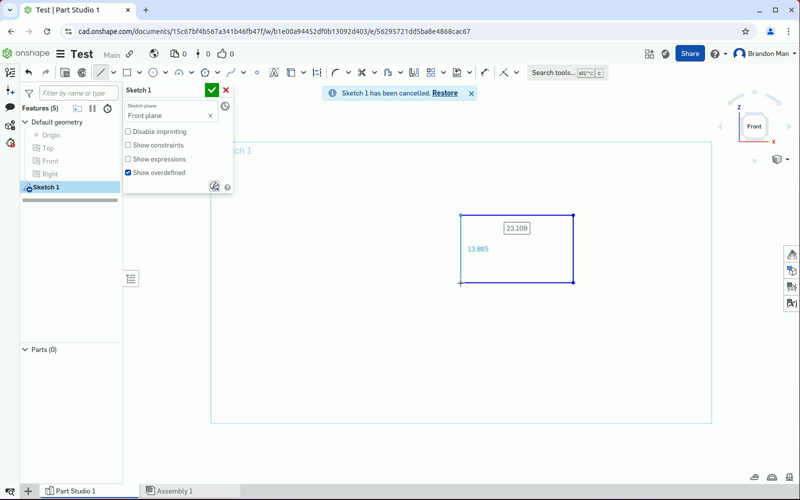
key(esc)
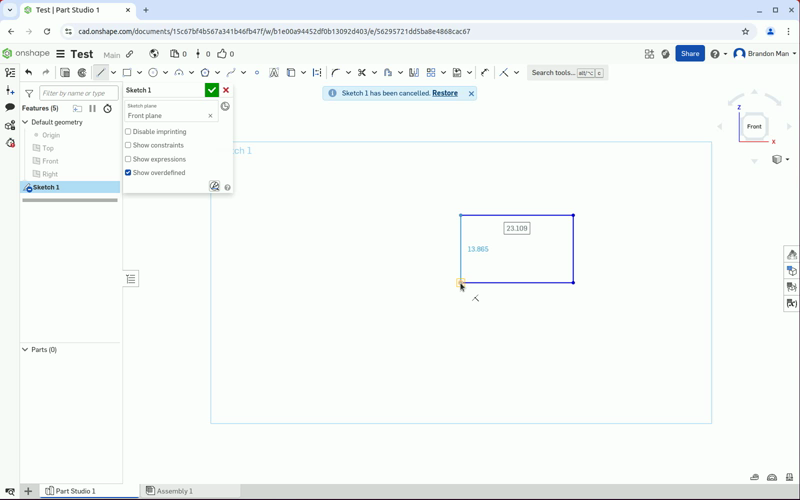
mouse_move(469, 251)
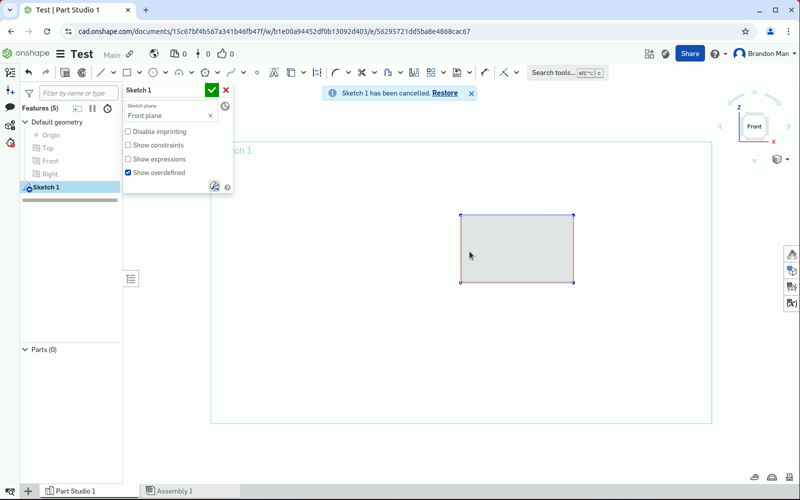
click(469, 251)
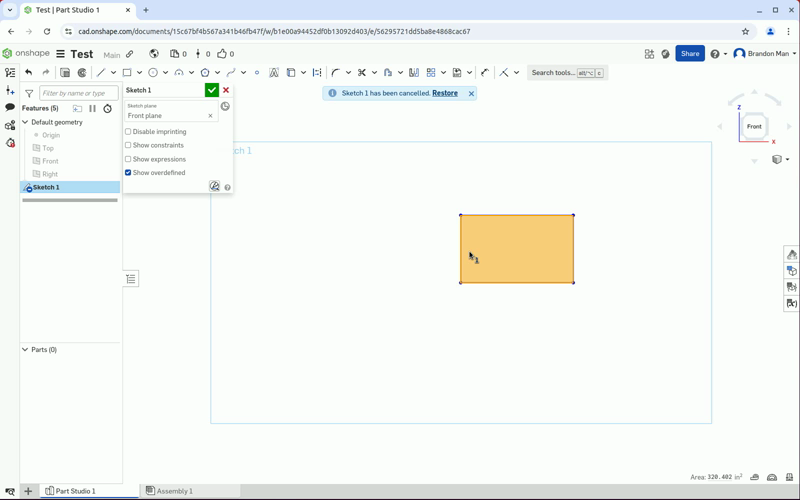
mouse_move(73, 352)
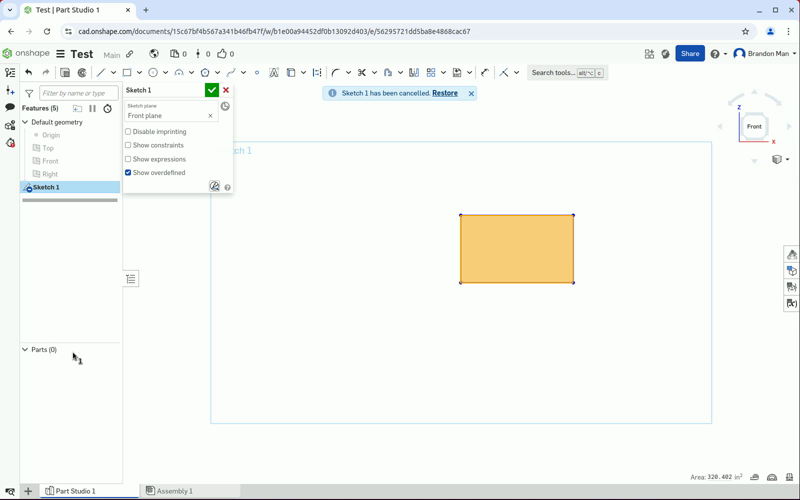
key(shift+y)
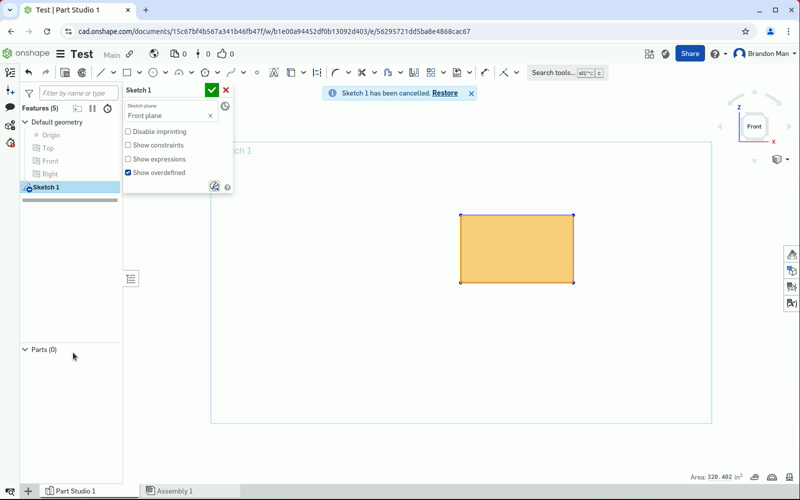
key(shift+e)
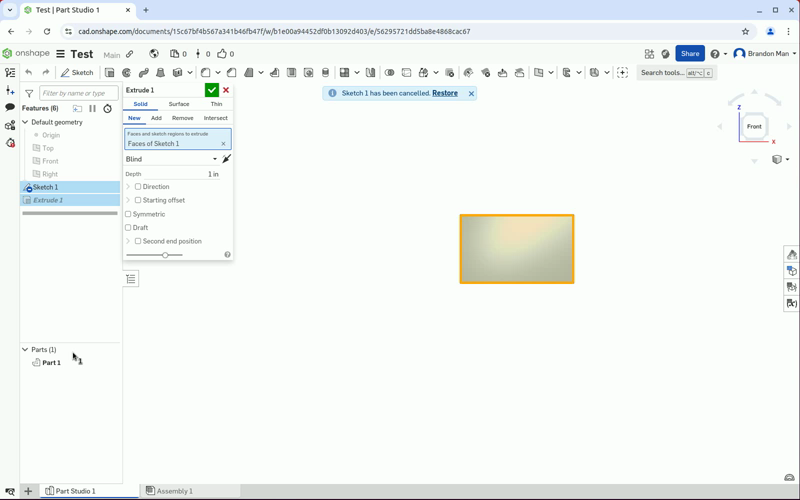
mouse_move(143, 106)
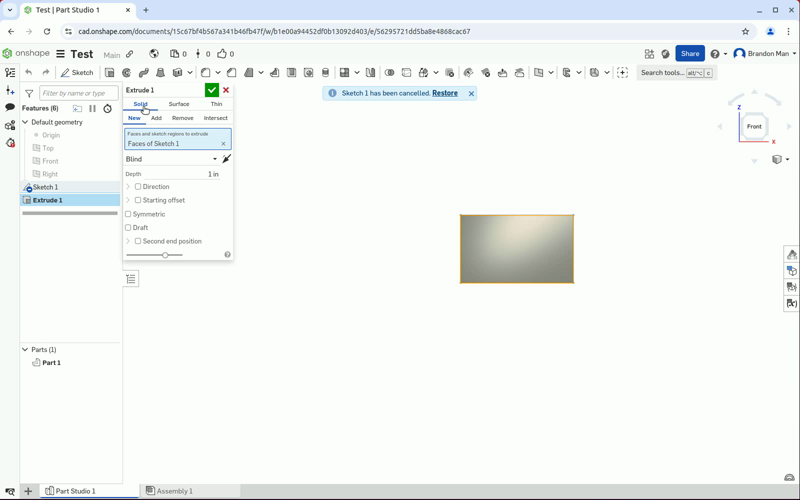
click(143, 106)
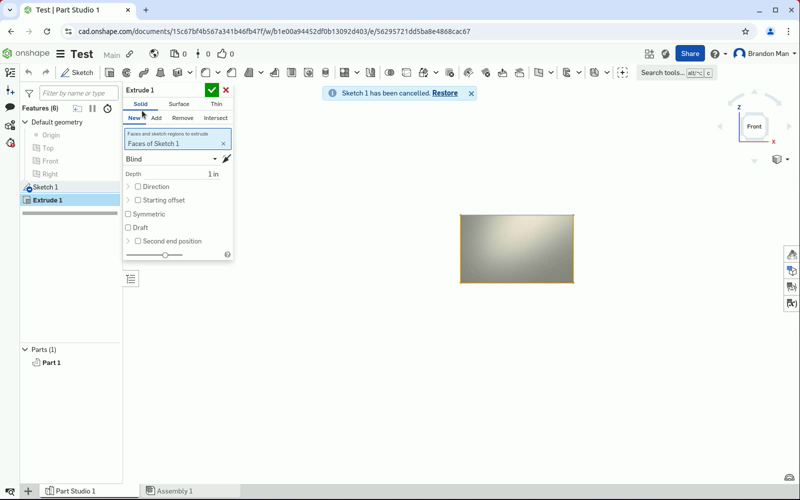
mouse_move(137, 120)
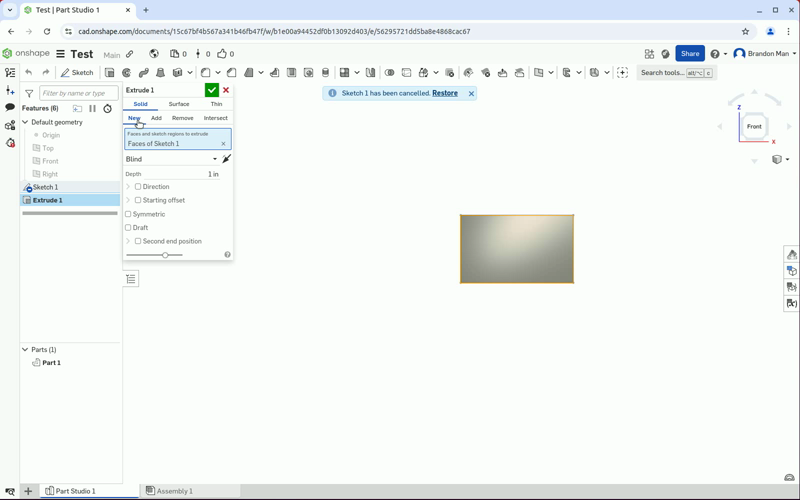
click(137, 120)
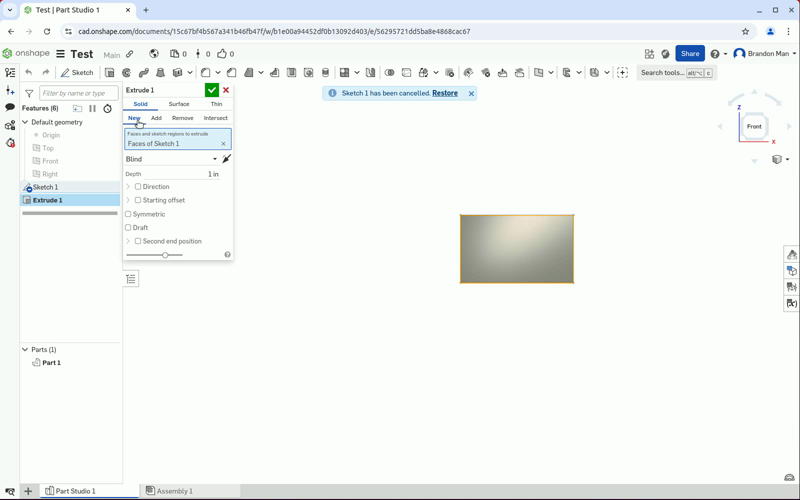
key(tab, 4)
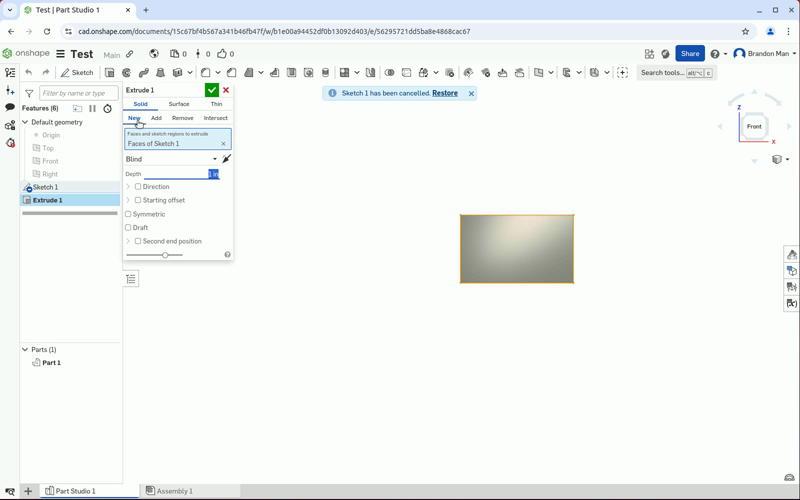
text(-9.147)
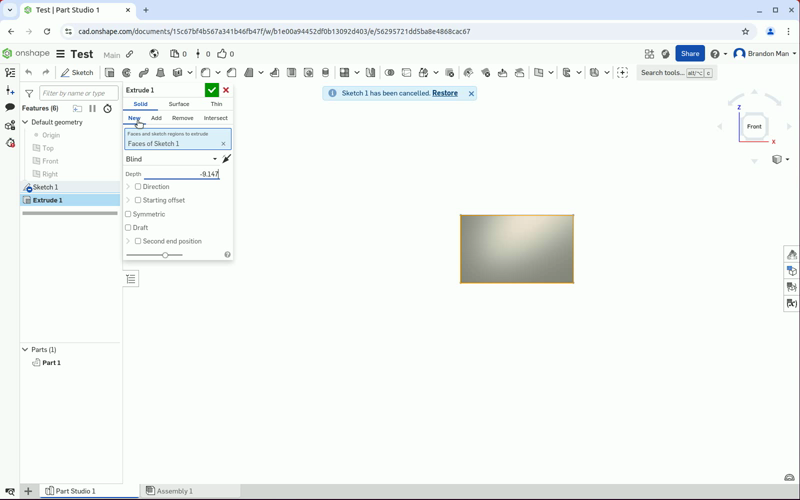
key(enter)
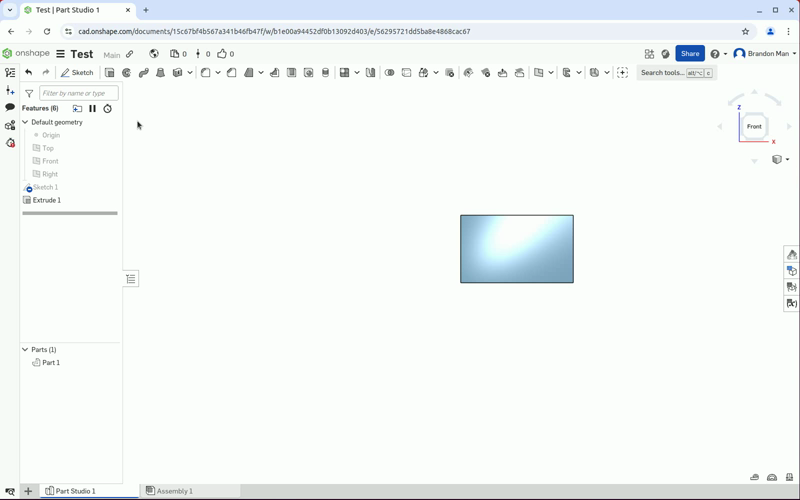
key(shift+h)
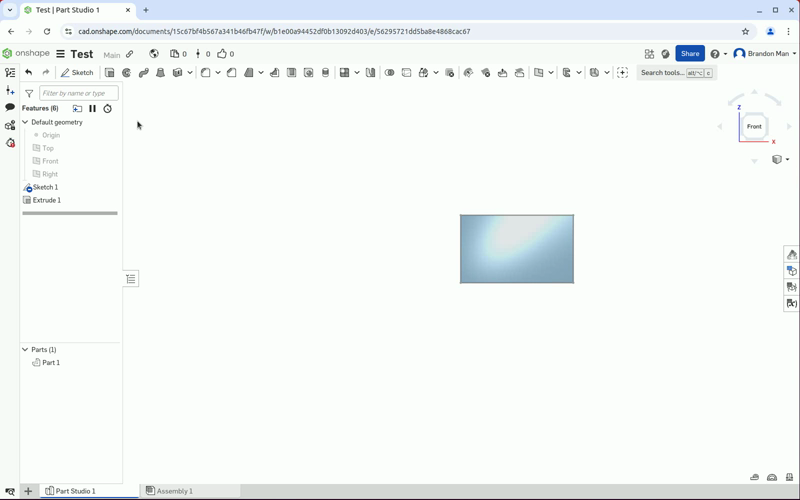
key(shift+h)
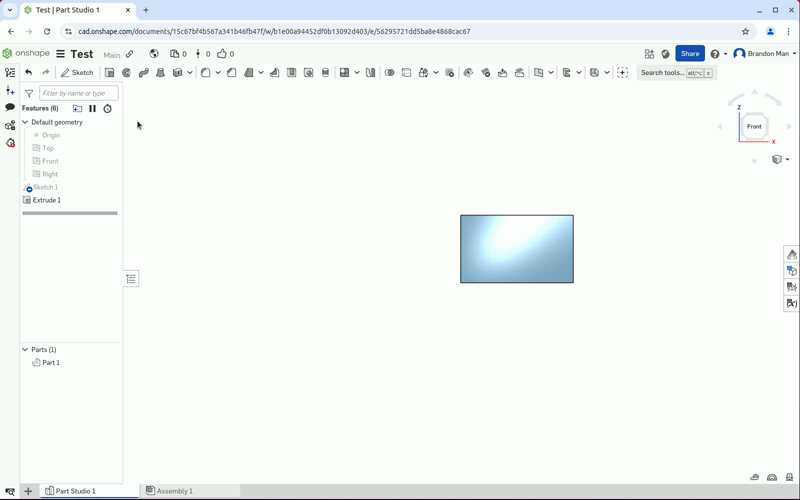
mouse_move(73, 189)
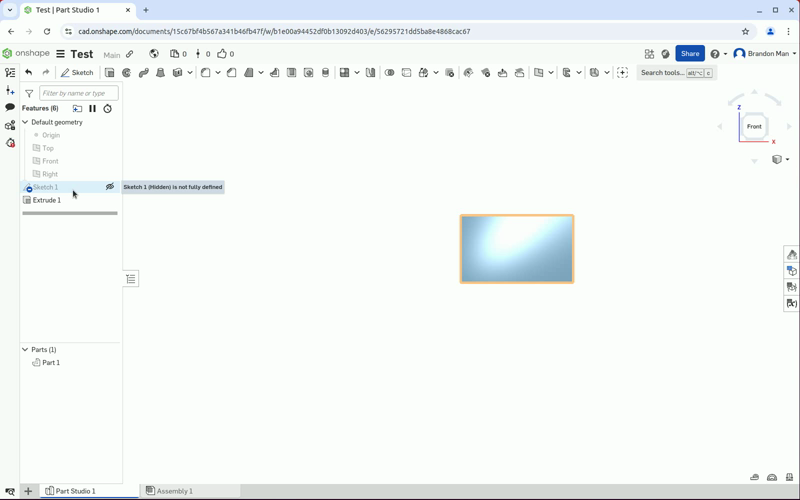
click(73, 189)
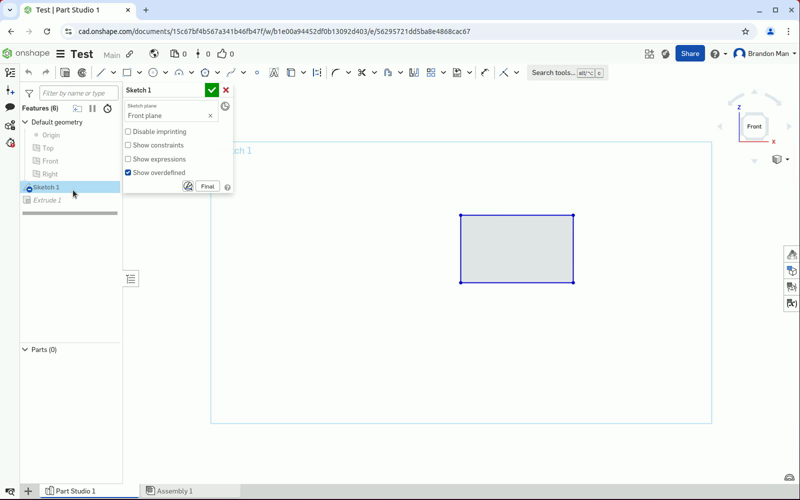
mouse_move(229, 92)
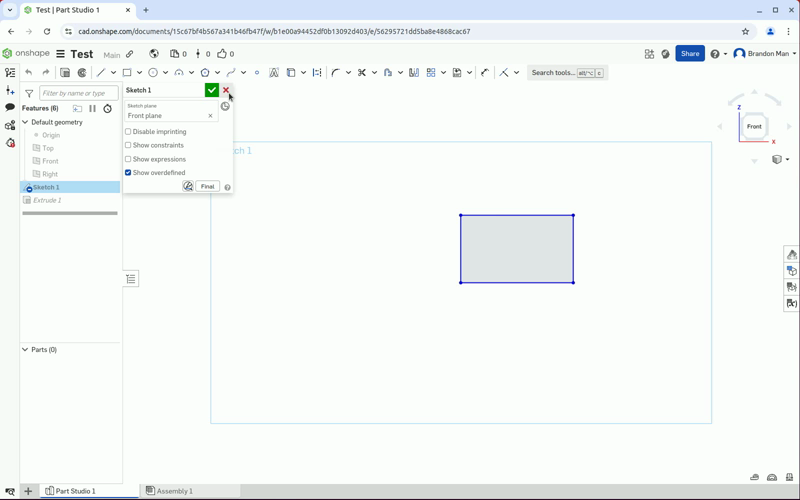
click(229, 92)
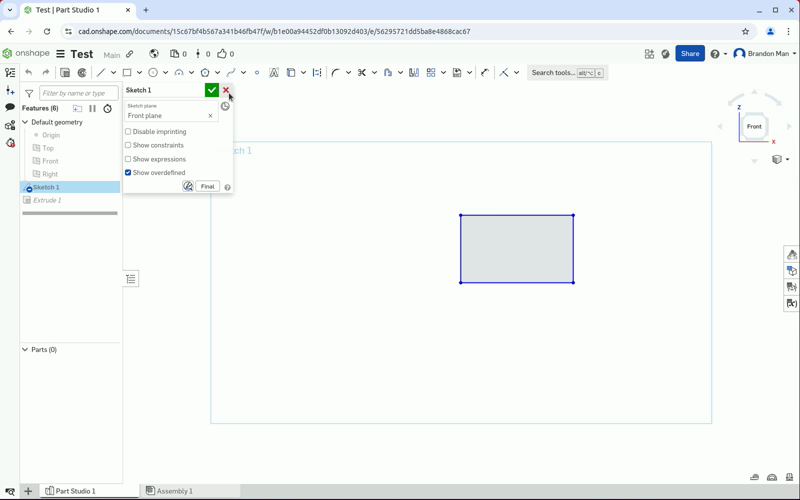
key(shift+s)
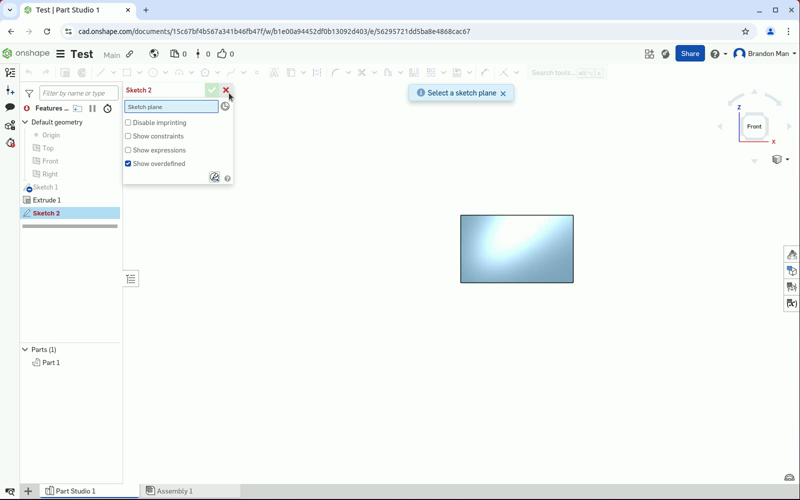
mouse_move(73, 163)
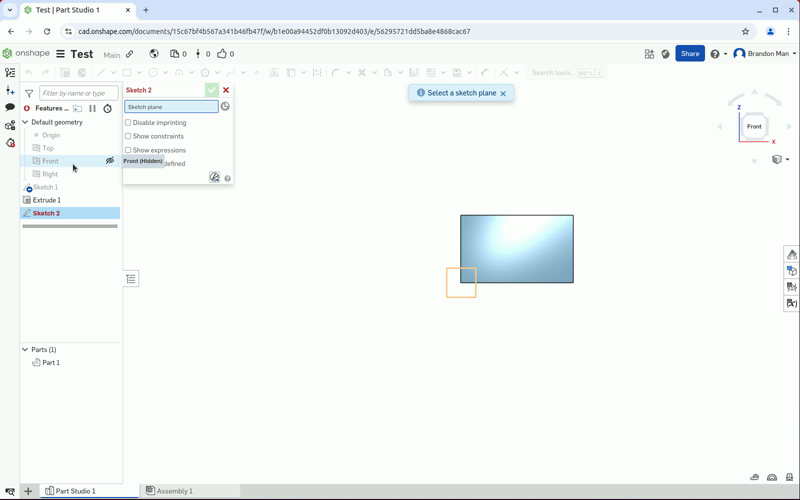
click(73, 163)
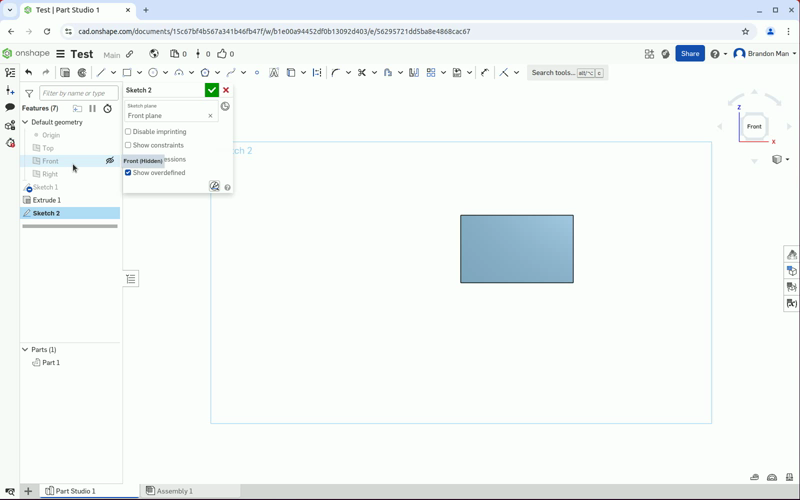
mouse_move(73, 352)
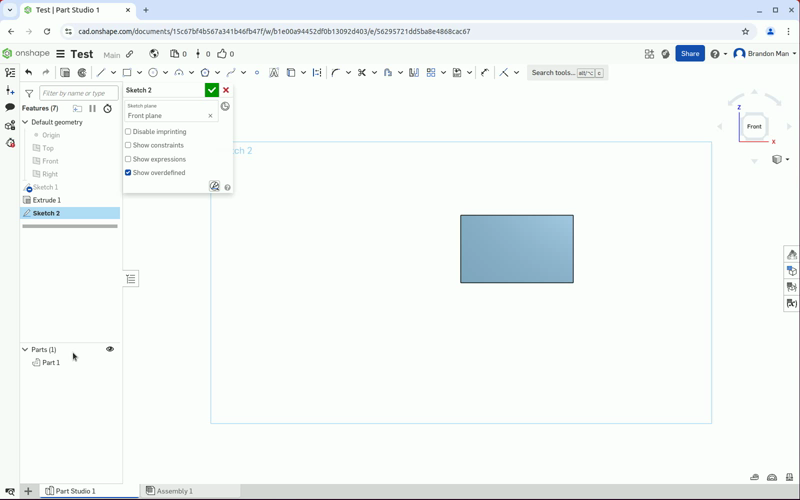
key(y)
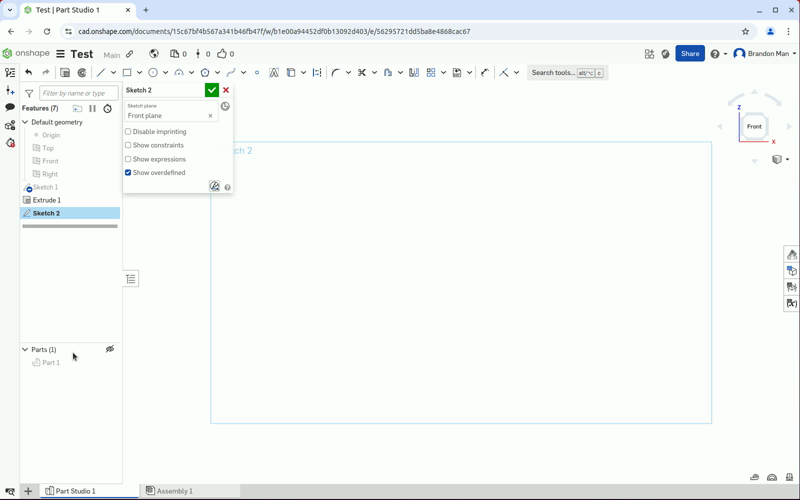
key(l)
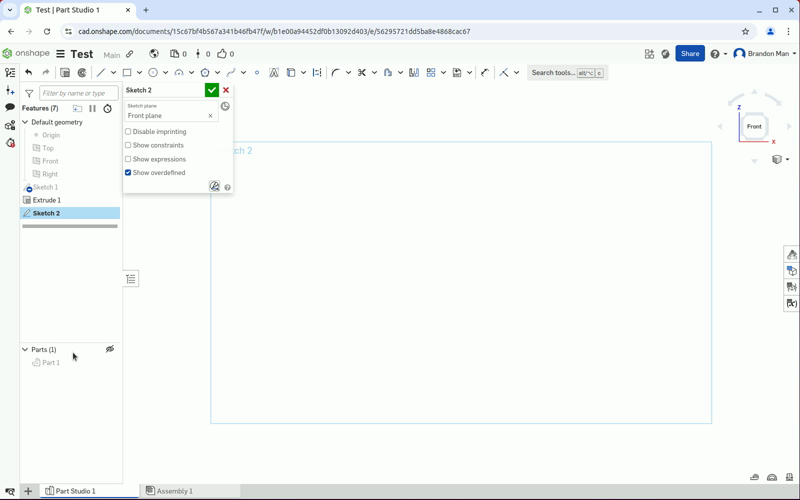
key_down(shift)
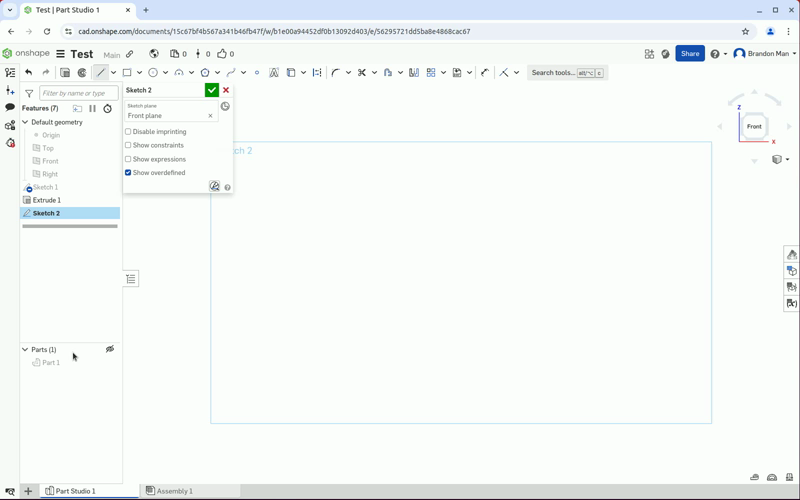
mouse_move(483, 215)
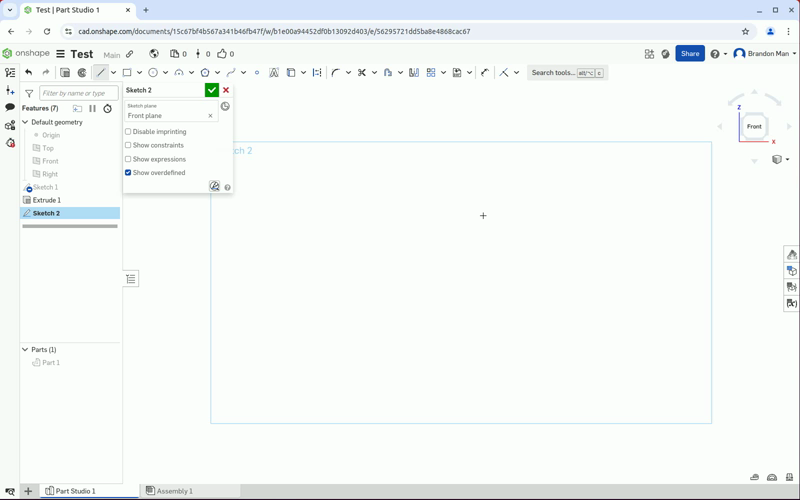
click(483, 215)
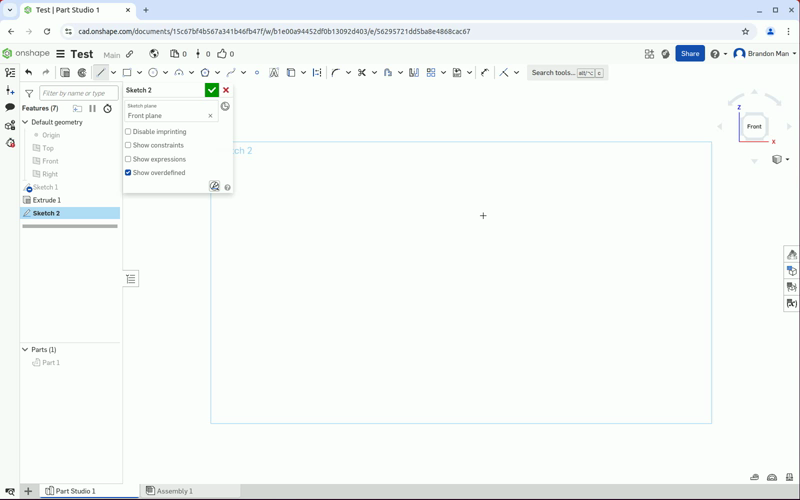
key_up(shift)
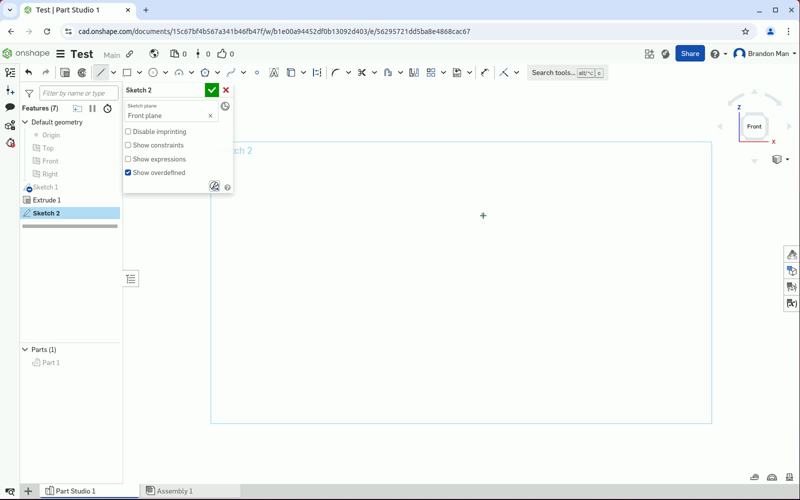
key_down(shift)
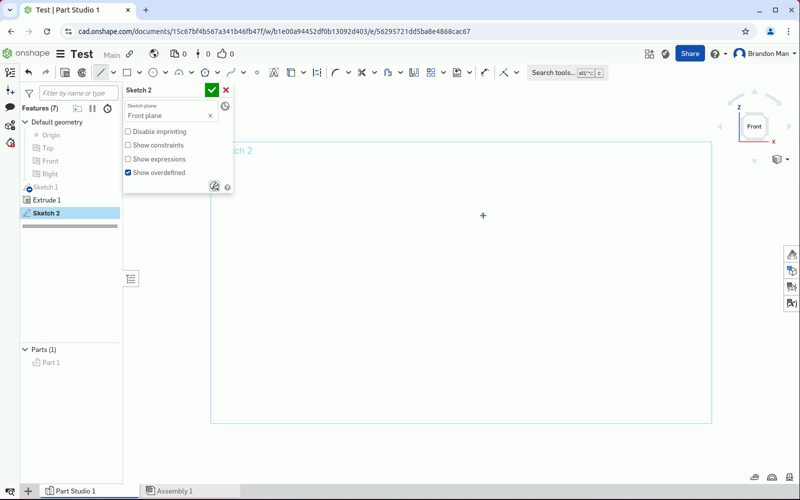
mouse_move(551, 215)
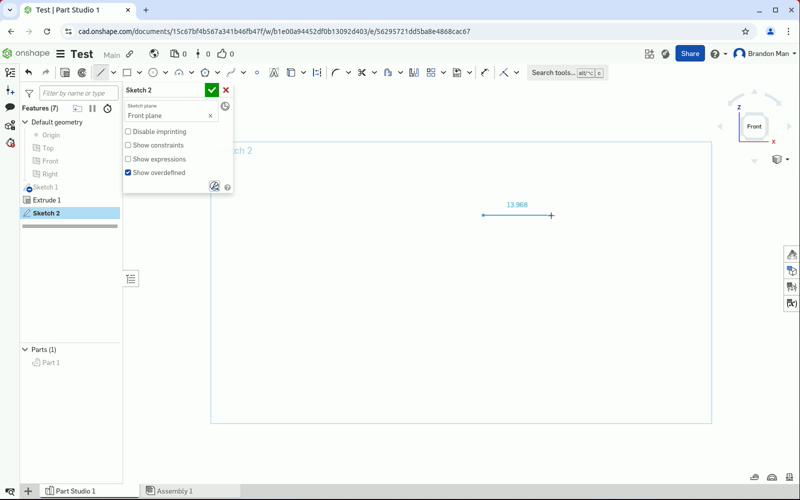
click(551, 215)
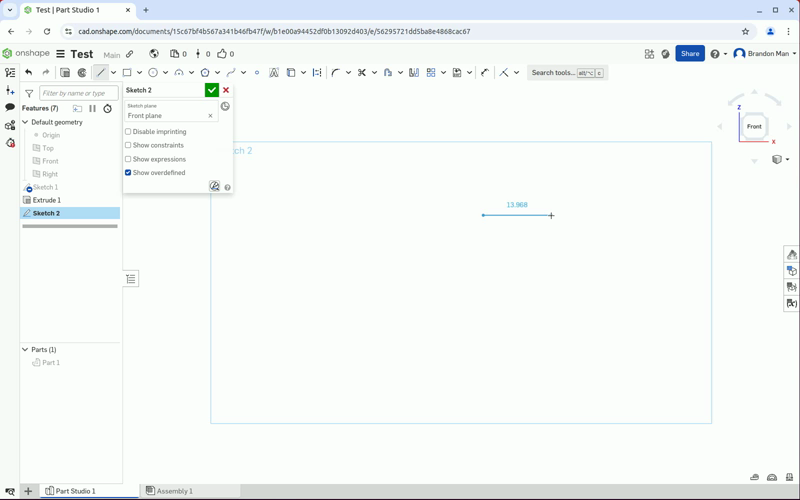
key_up(shift)
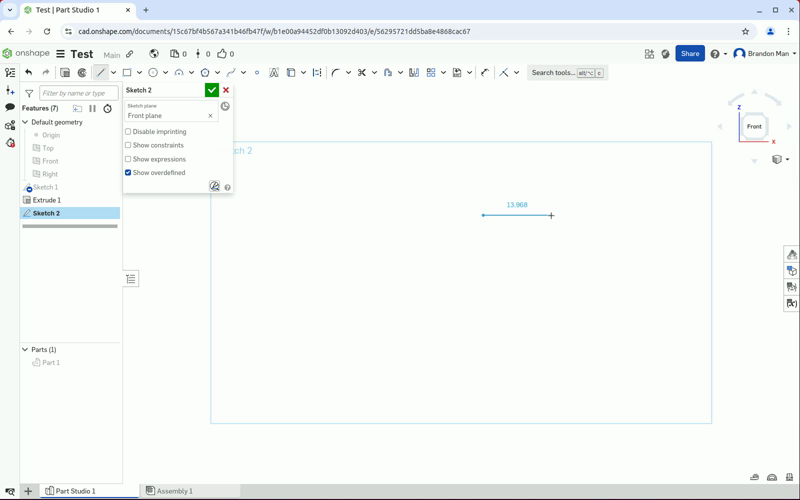
key(esc)
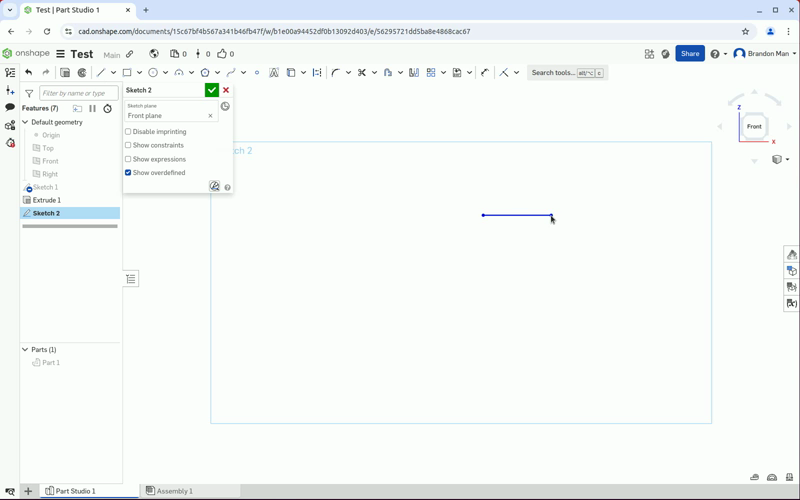
key(a)
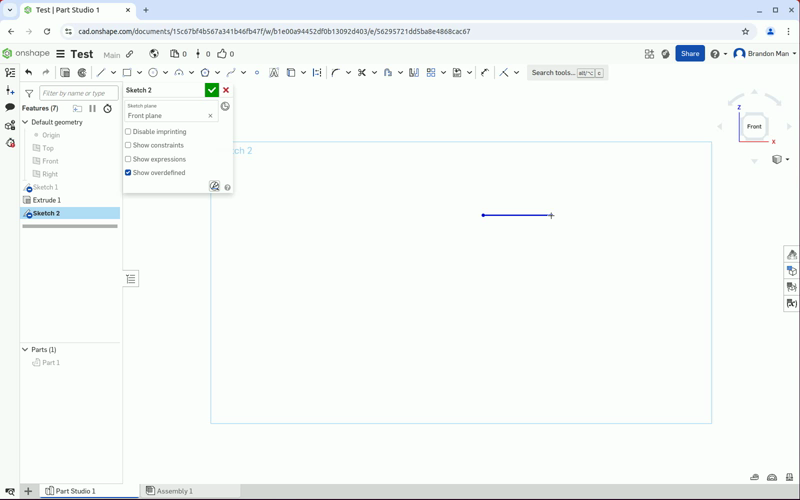
mouse_move(551, 215)
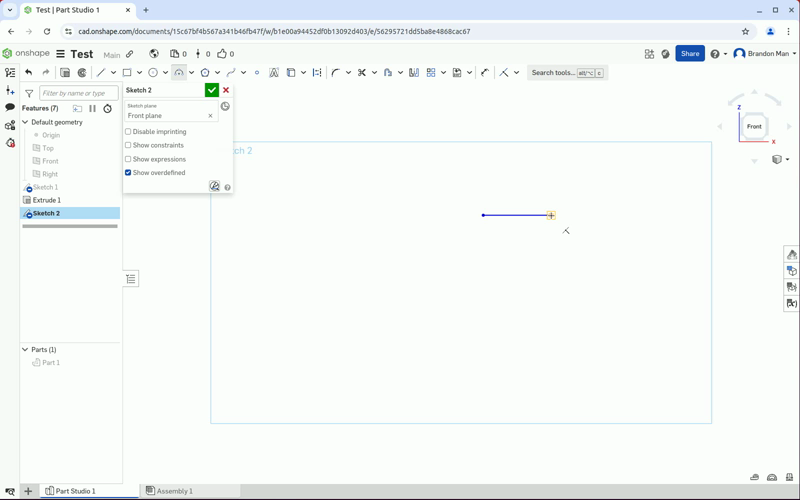
click(551, 215)
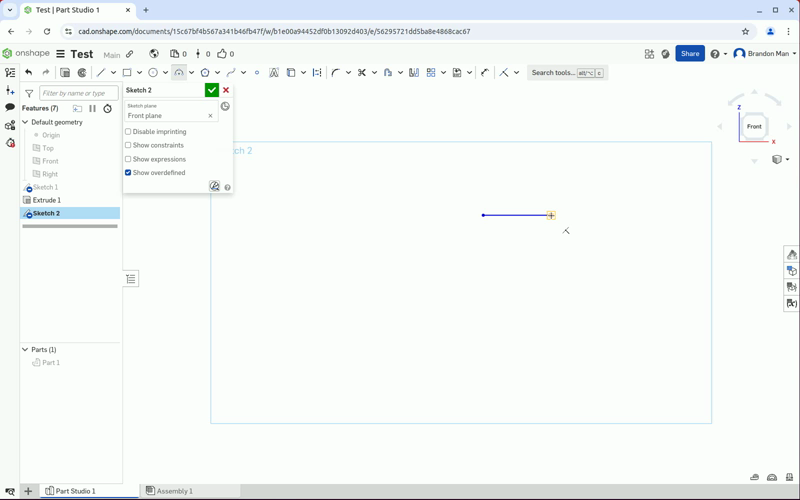
mouse_move(483, 215)
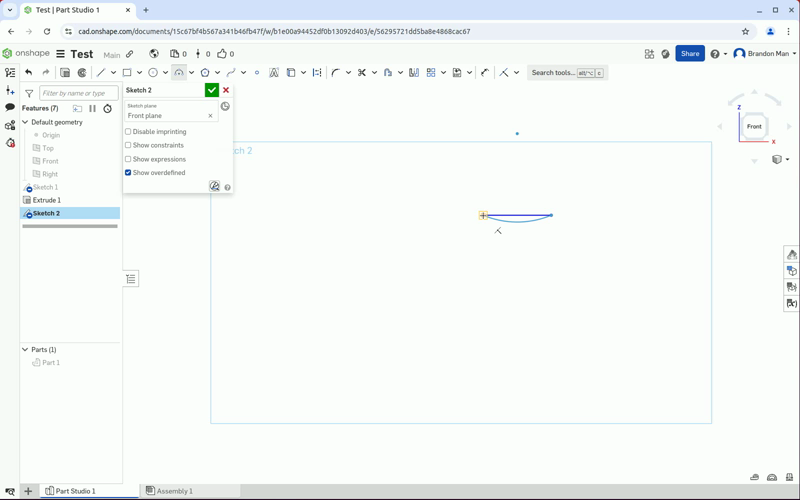
click(483, 215)
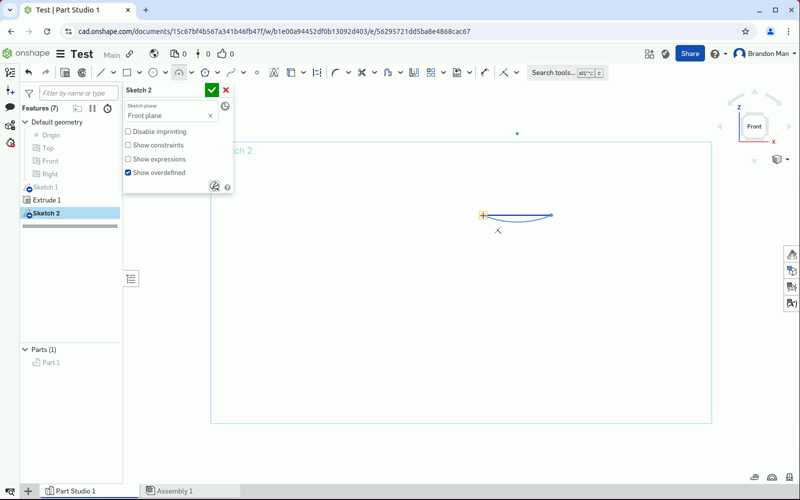
key_down(shift)
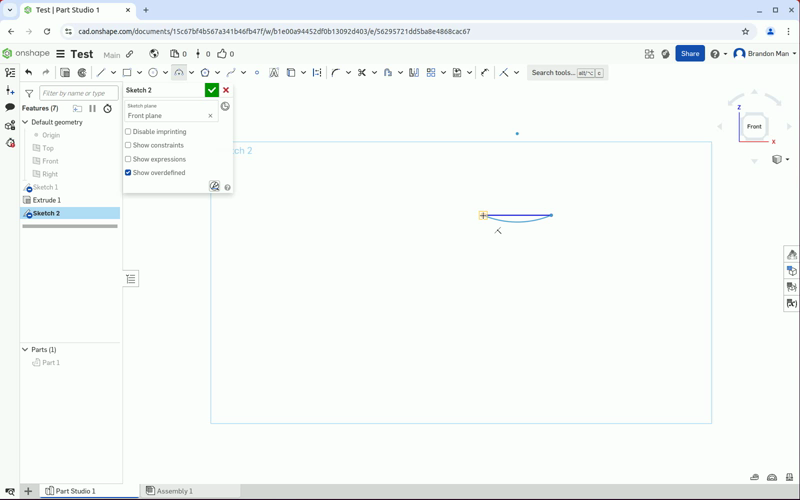
mouse_move(517, 180)
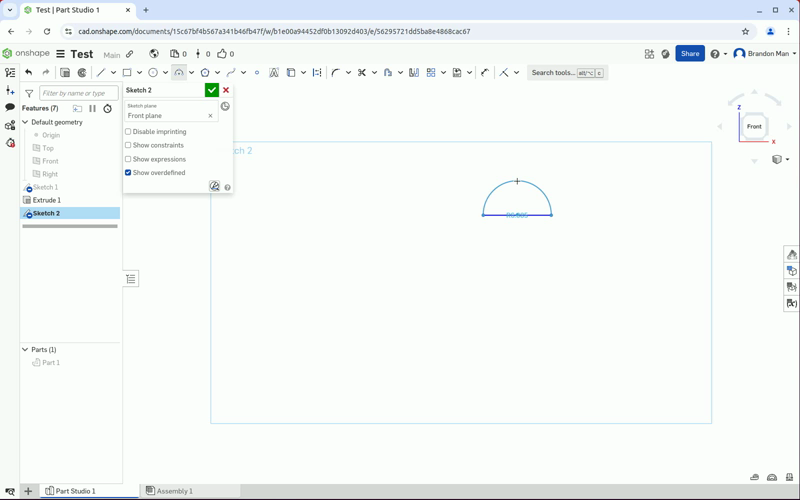
click(517, 180)
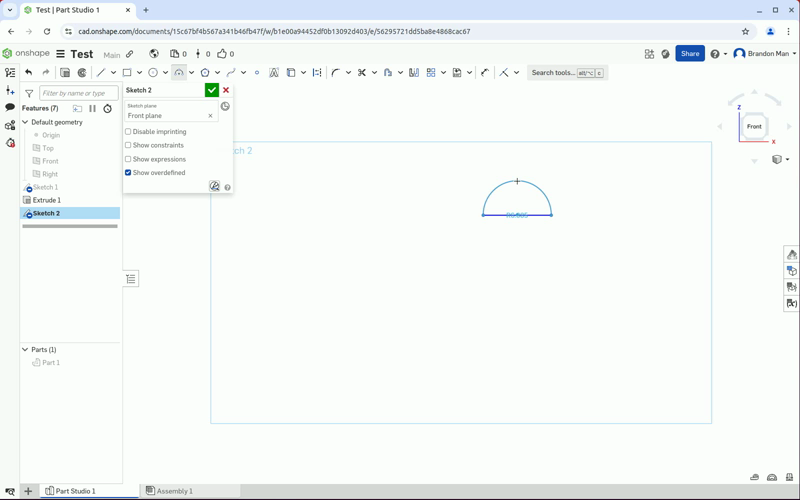
key_up(shift)
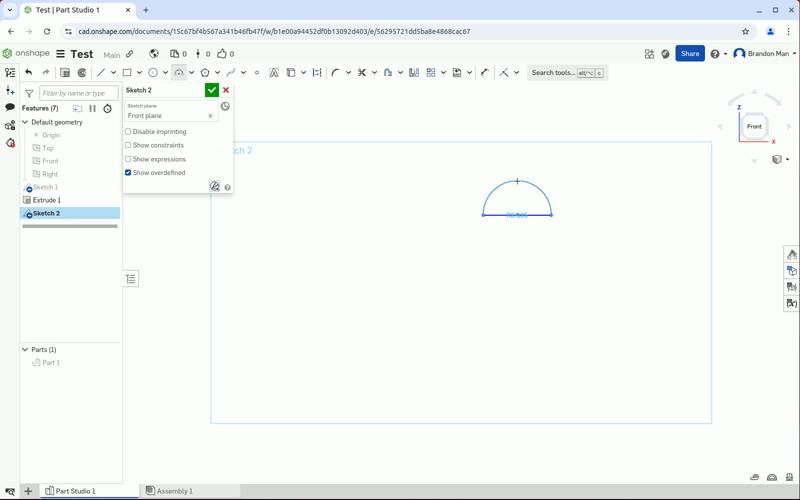
key(esc)
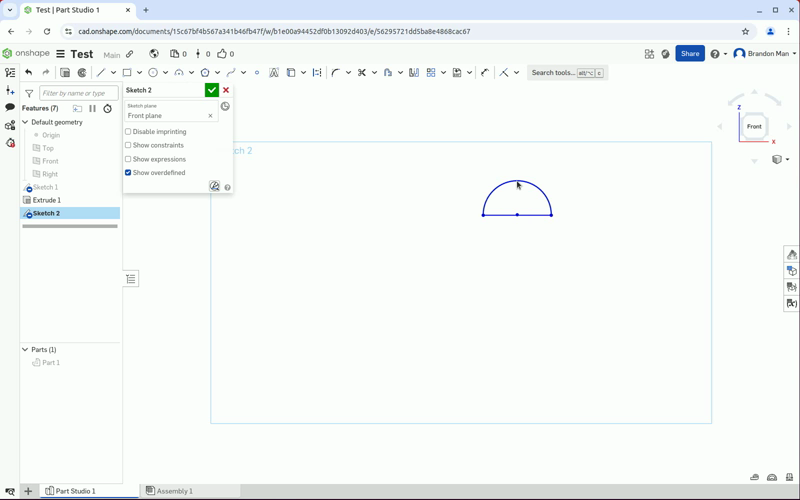
mouse_move(500, 203)
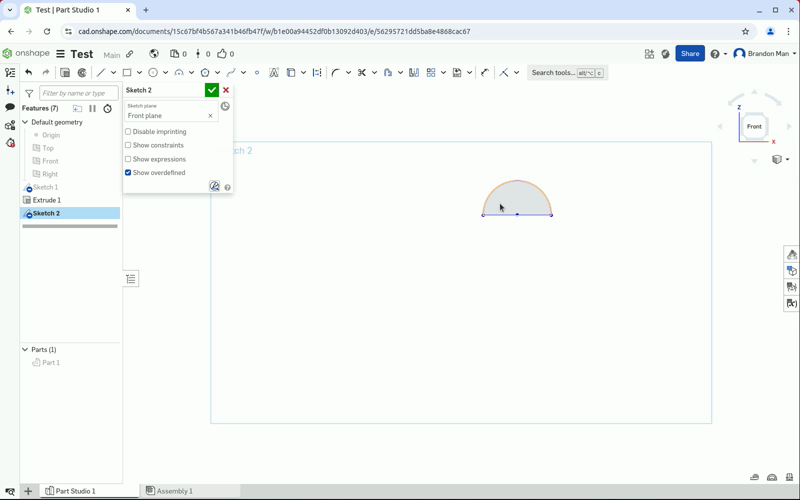
click(500, 203)
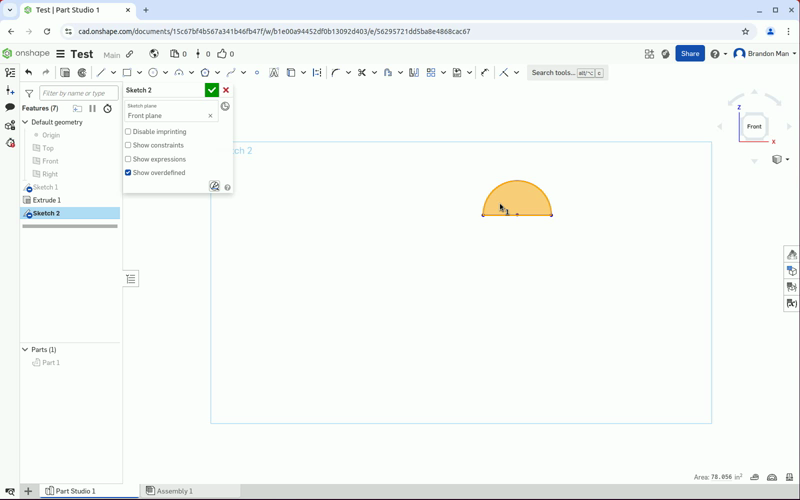
mouse_move(73, 352)
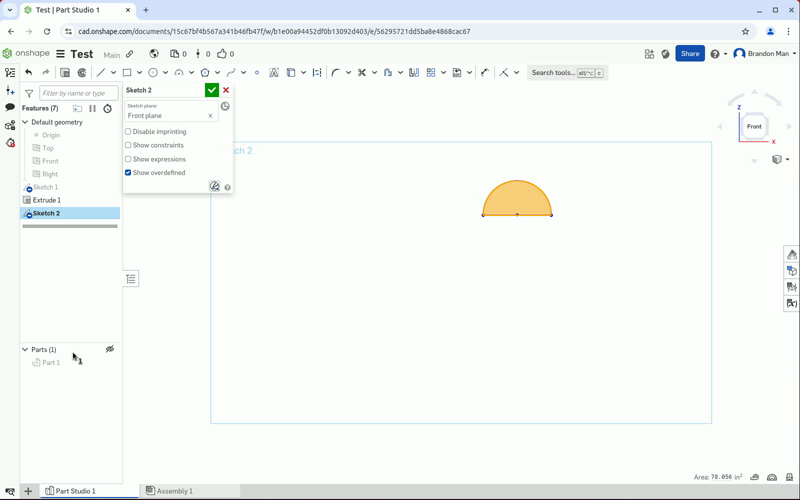
key(shift+y)
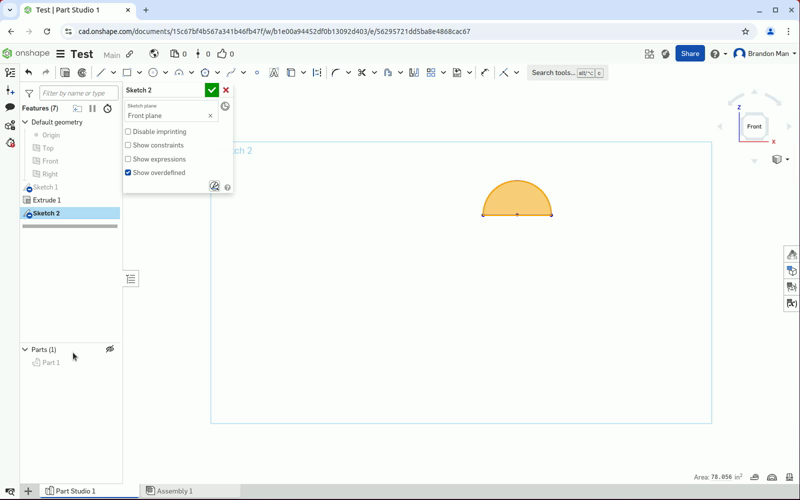
key(shift+e)
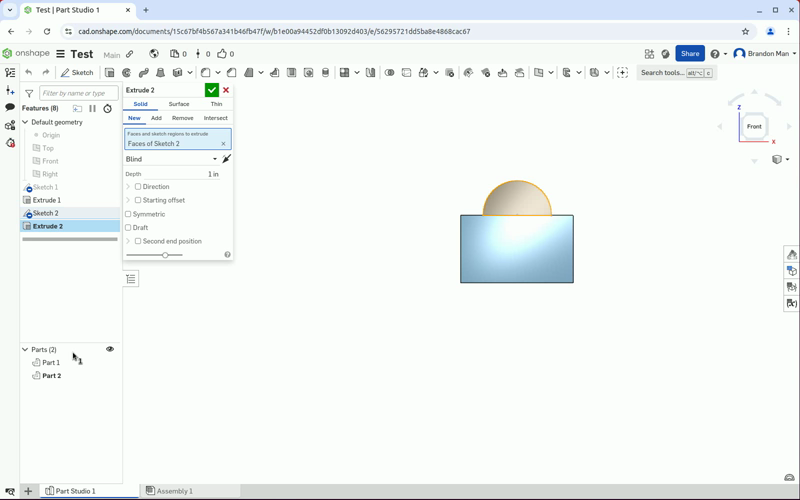
mouse_move(143, 106)
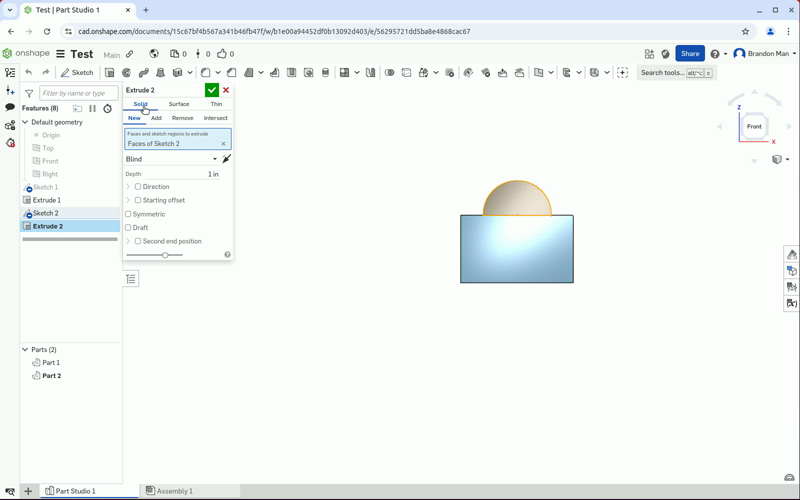
click(143, 106)
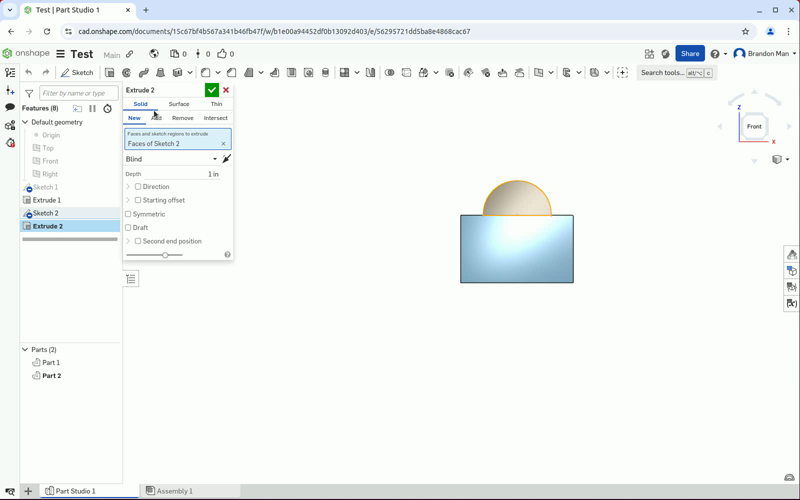
mouse_move(186, 120)
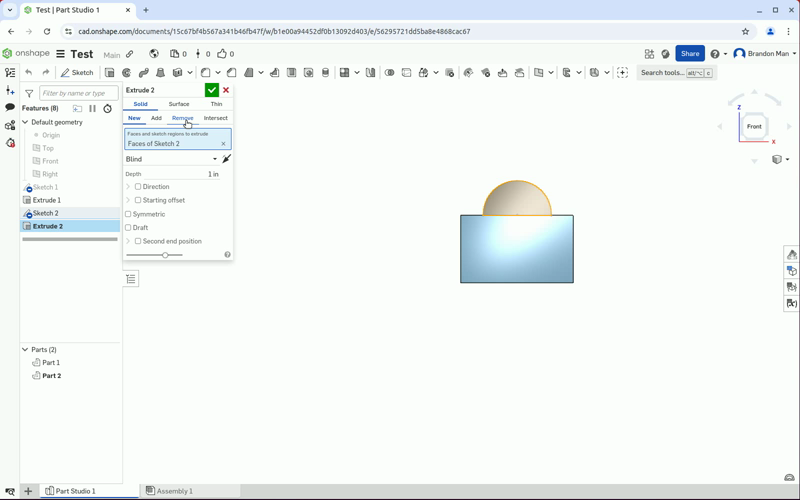
click(186, 120)
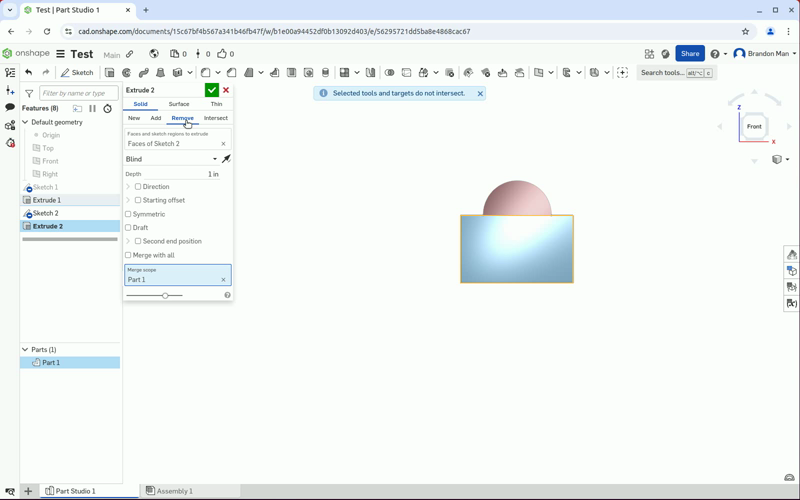
key(tab, 4)
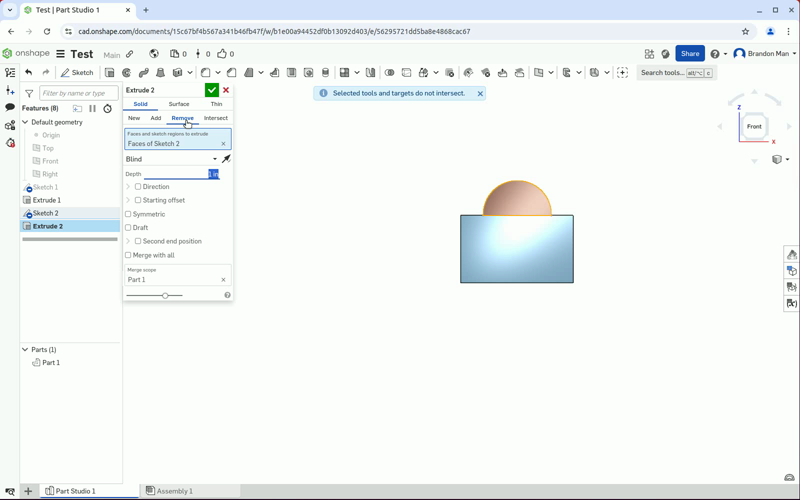
text(9.147)
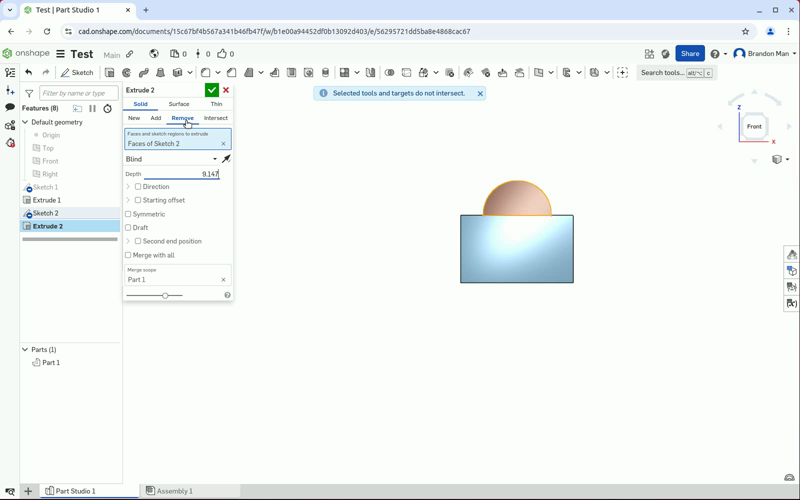
key(tab, 6)
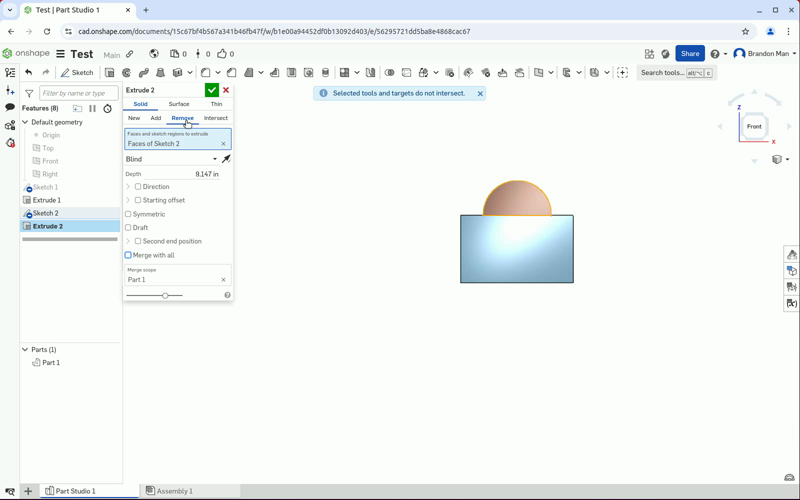
key(space)
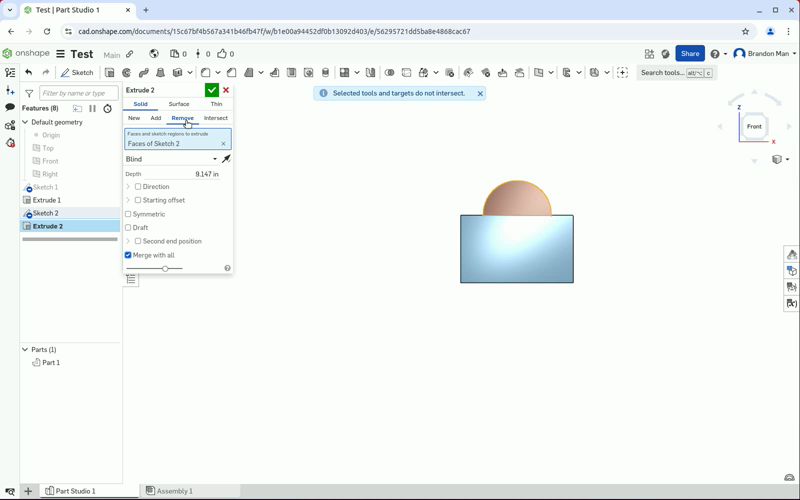
key(enter)
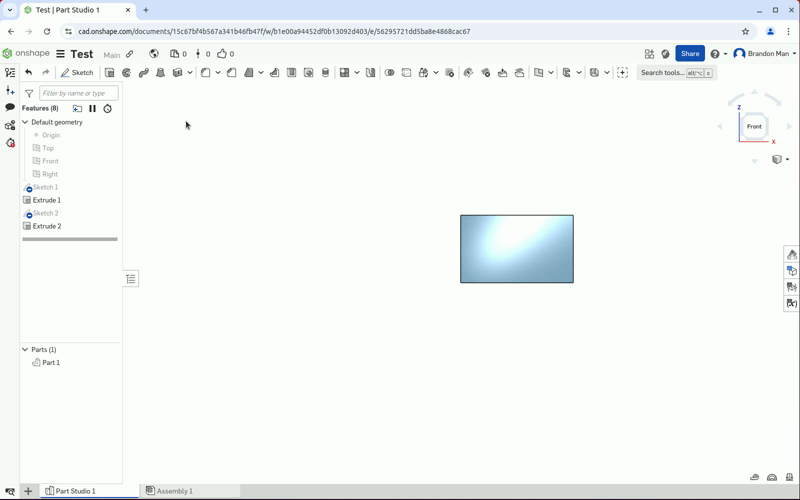
key(shift+h)
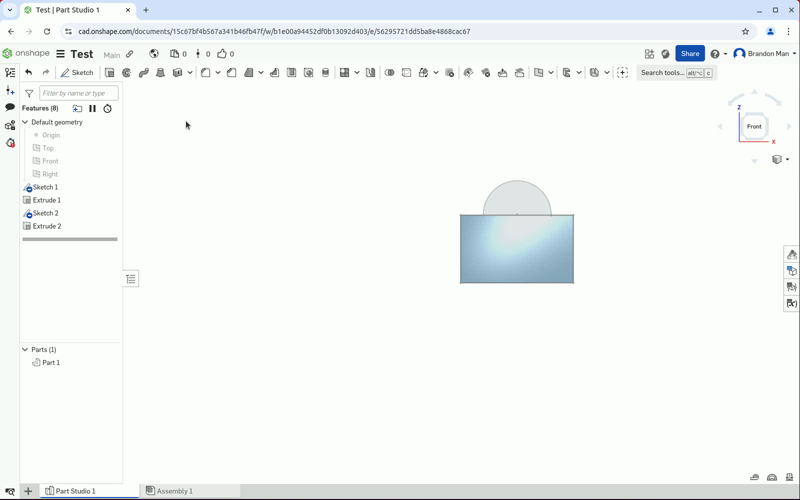
key(shift+h)
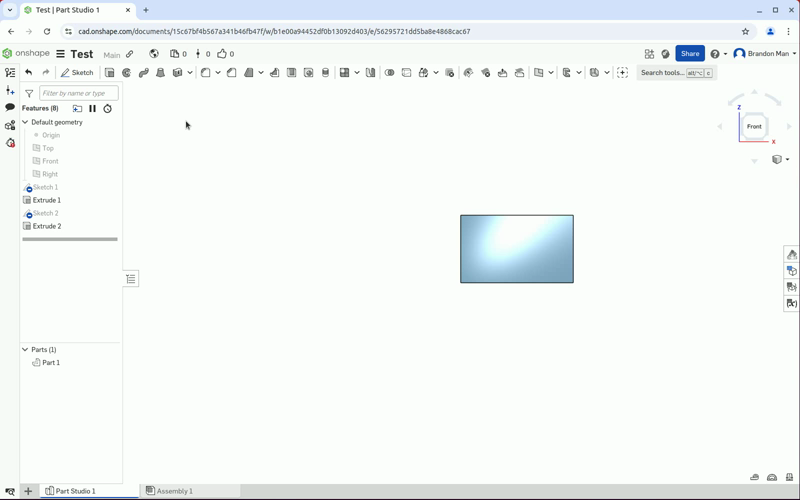
mouse_move(73, 189)
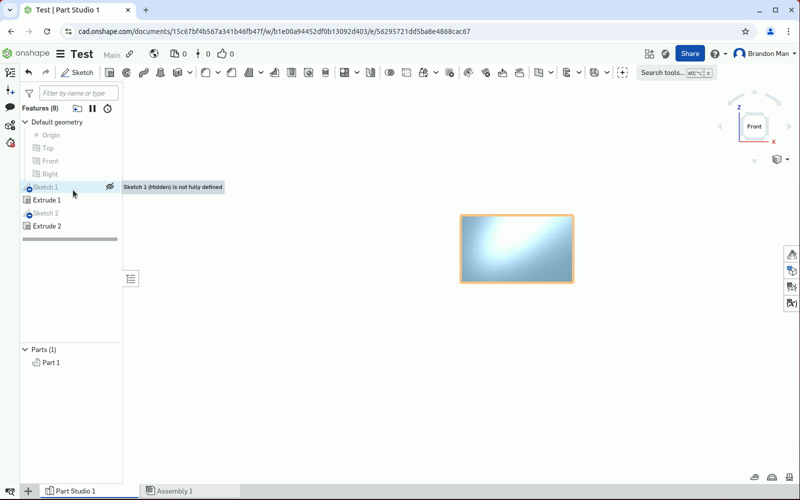
click(73, 189)
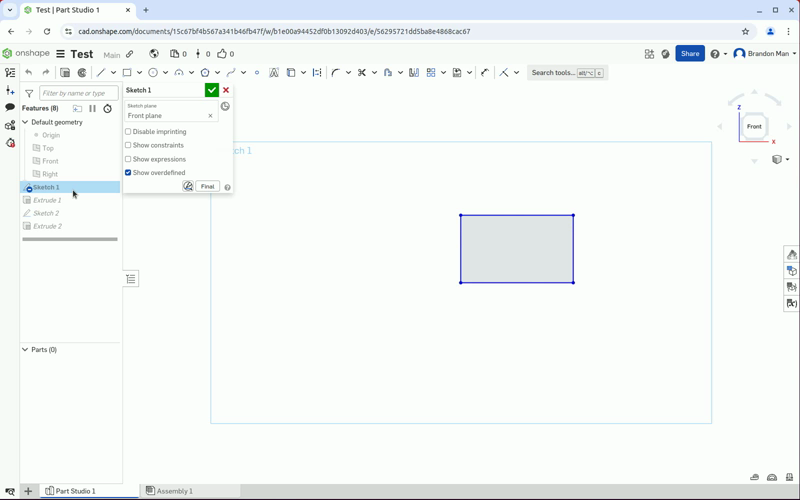
mouse_move(229, 92)
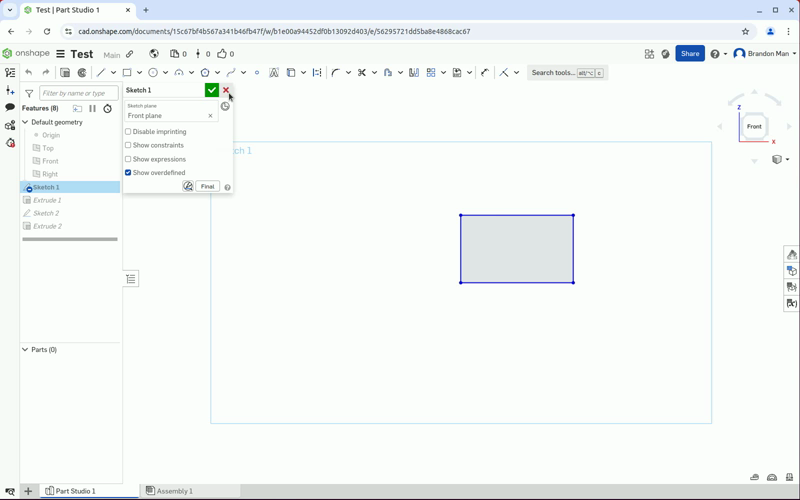
click(229, 92)
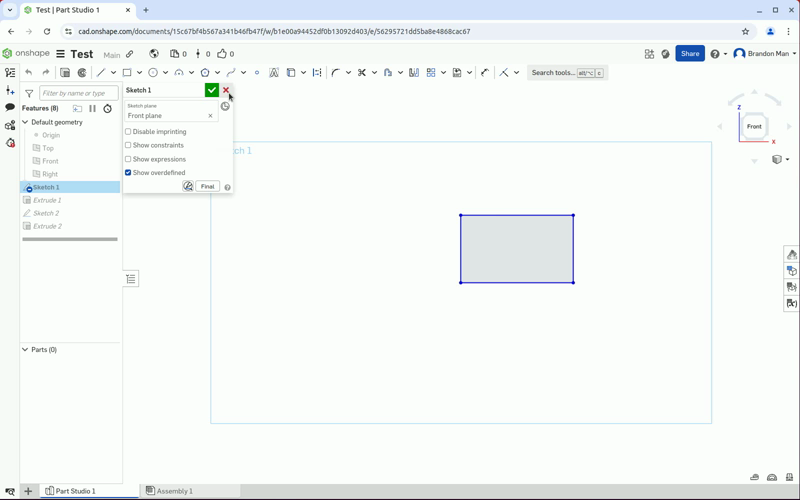
key(shift+s)
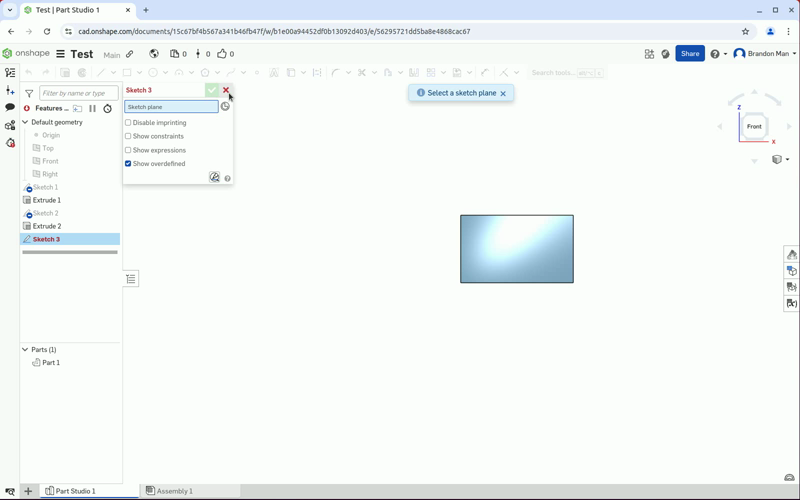
mouse_move(73, 163)
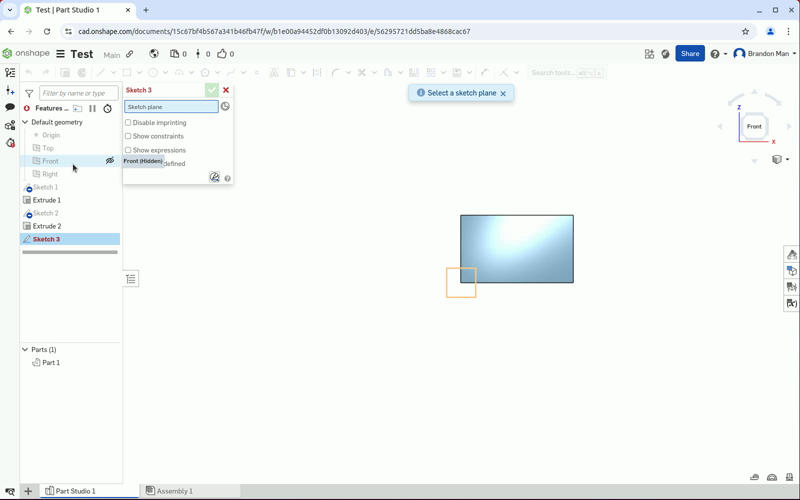
click(73, 163)
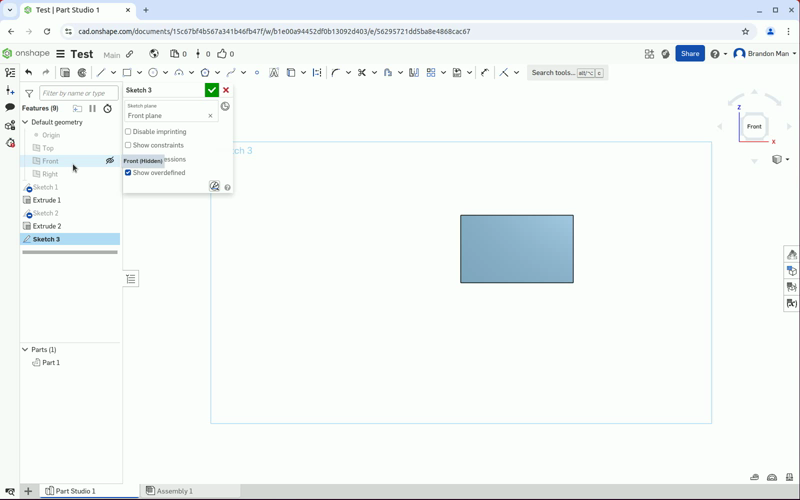
mouse_move(73, 352)
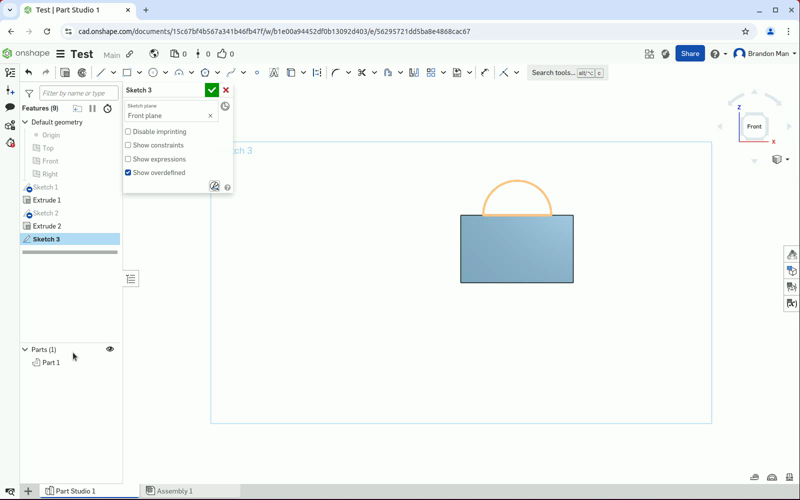
key(y)
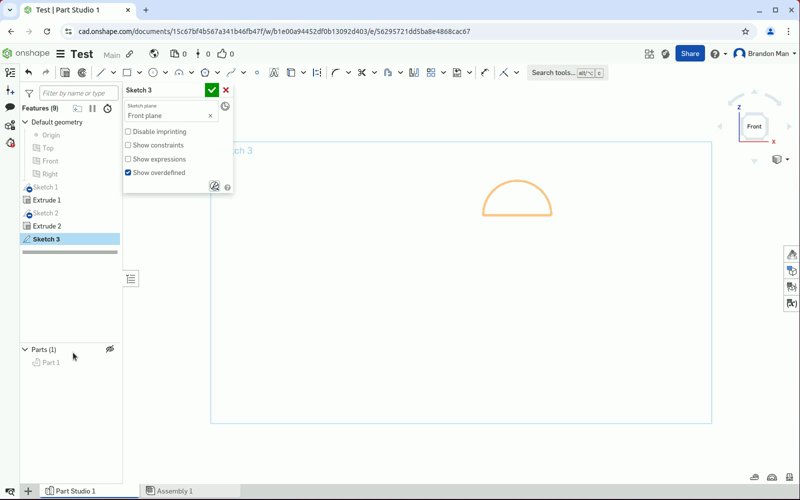
key(a)
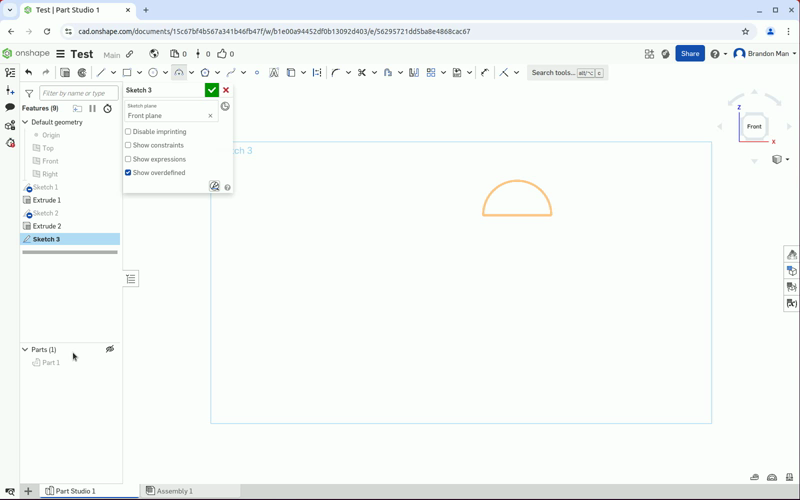
key_down(shift)
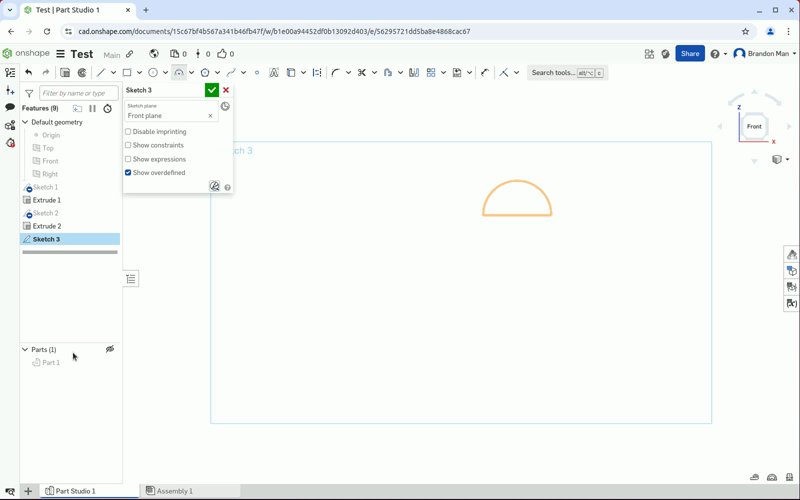
mouse_move(483, 215)
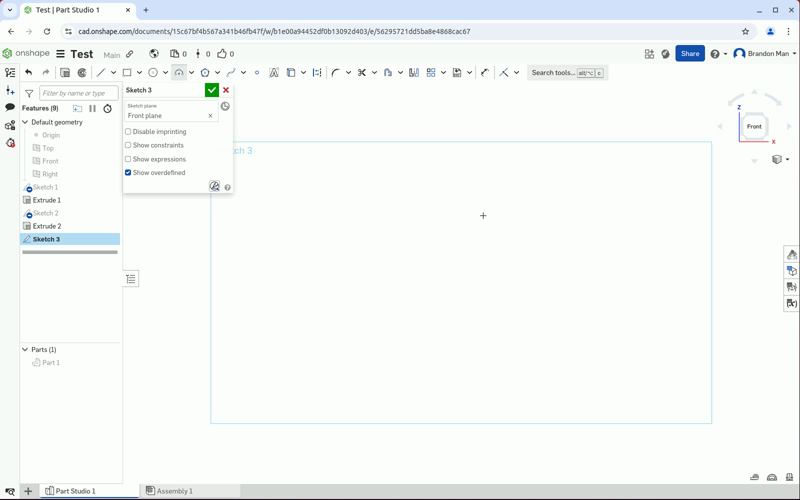
click(483, 215)
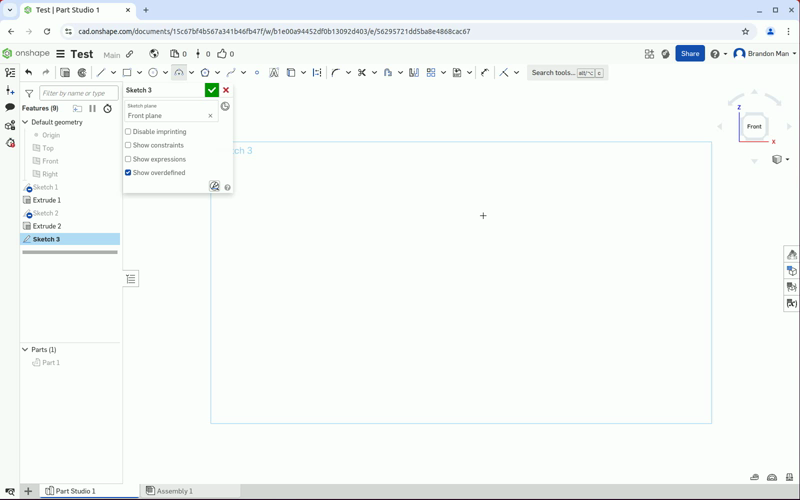
key_up(shift)
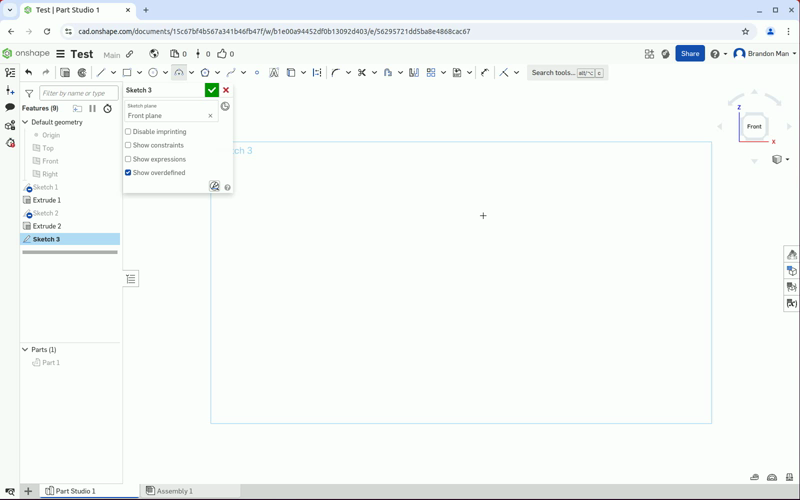
key_down(shift)
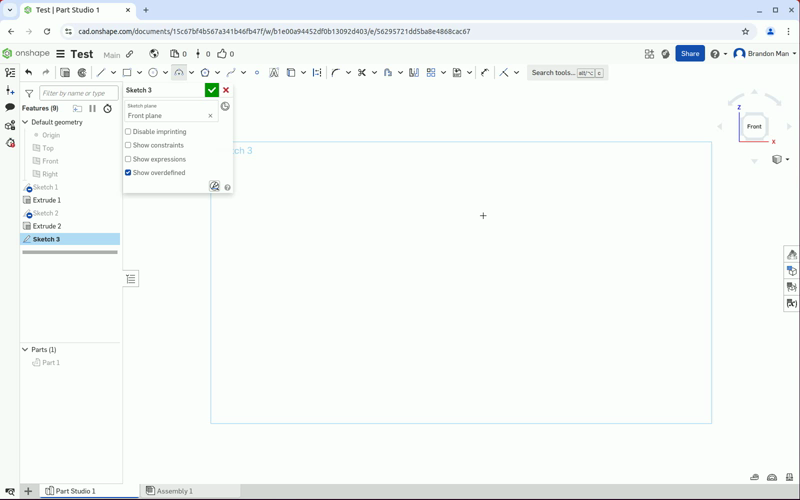
mouse_move(551, 215)
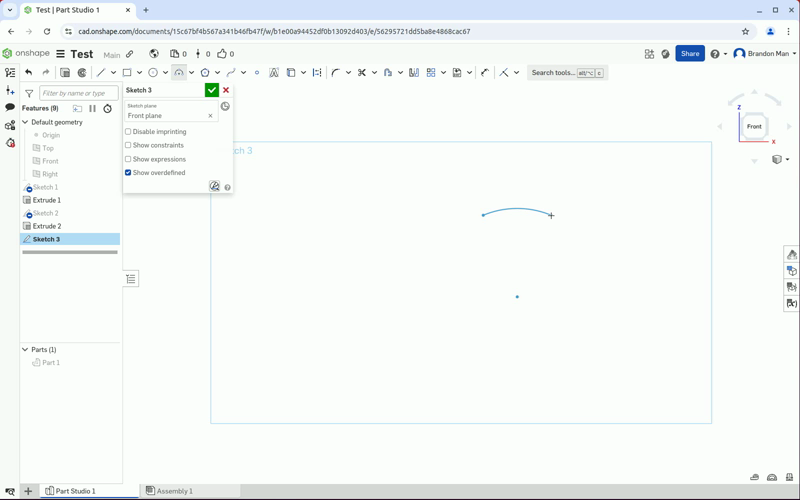
click(551, 215)
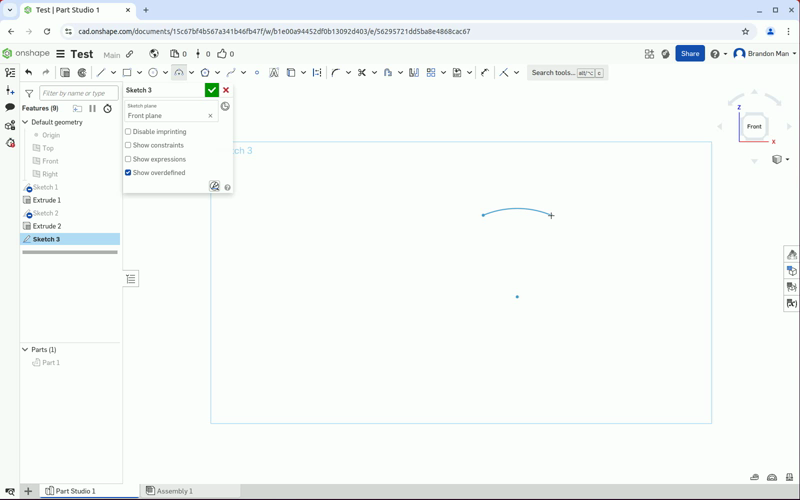
mouse_move(517, 249)
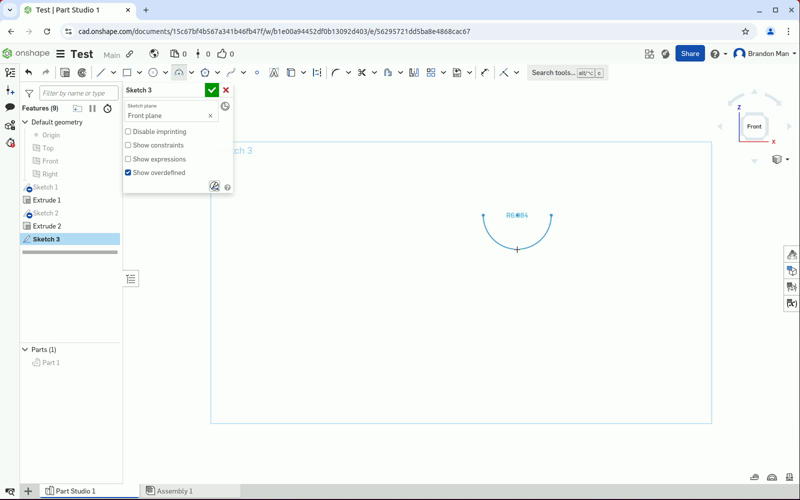
click(517, 249)
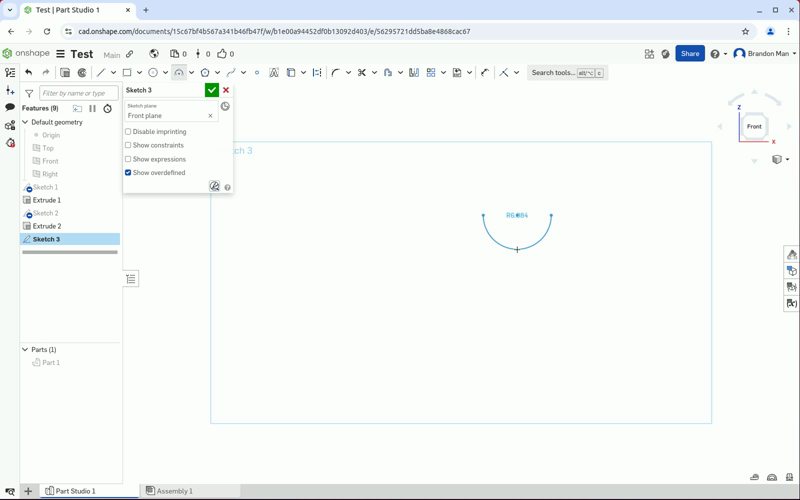
key_up(shift)
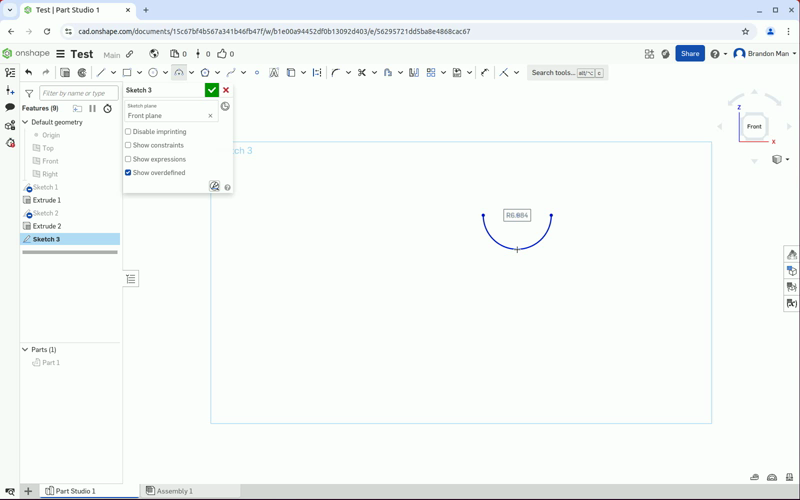
key(esc)
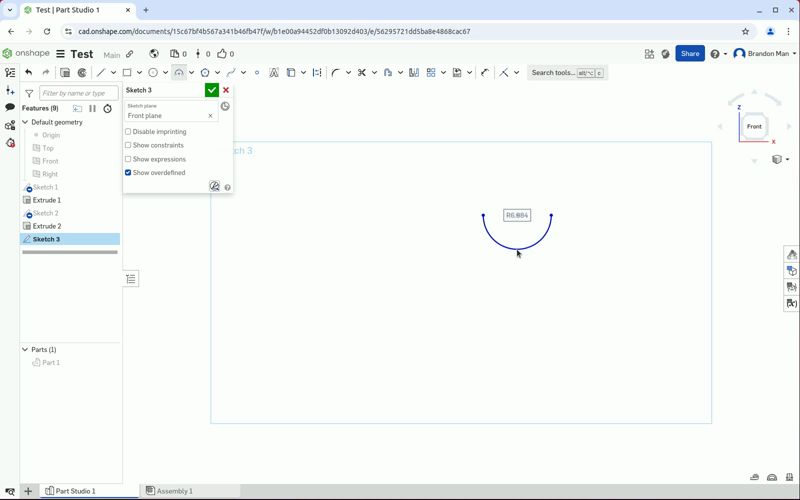
key(l)
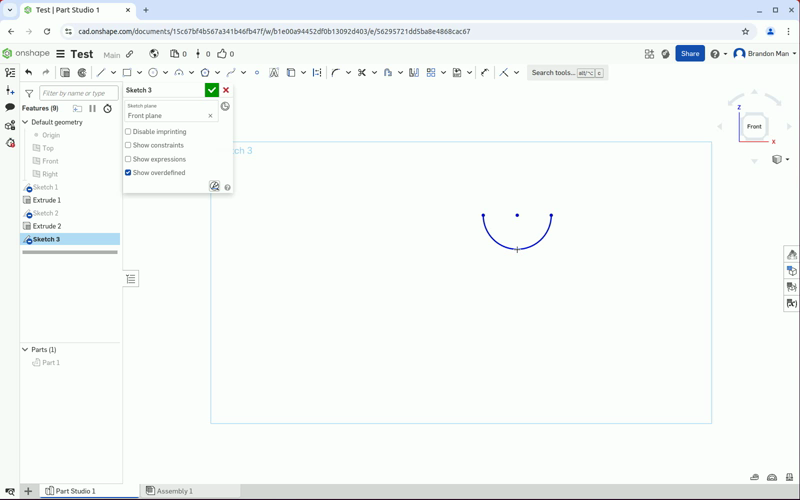
mouse_move(551, 215)
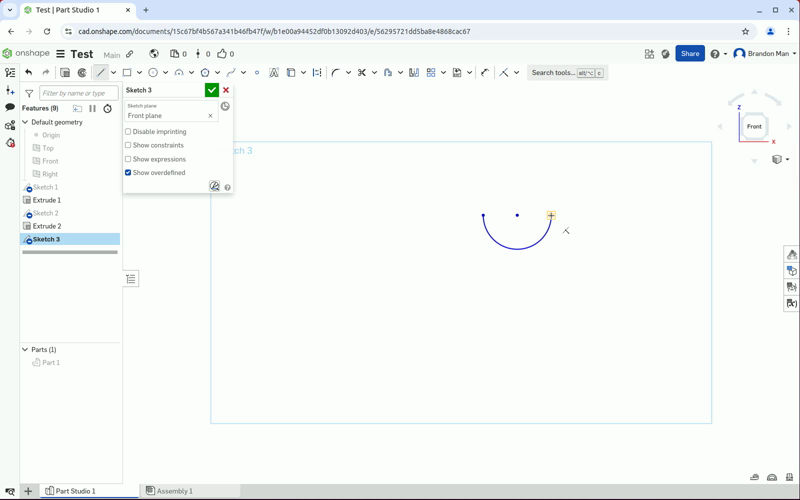
click(551, 215)
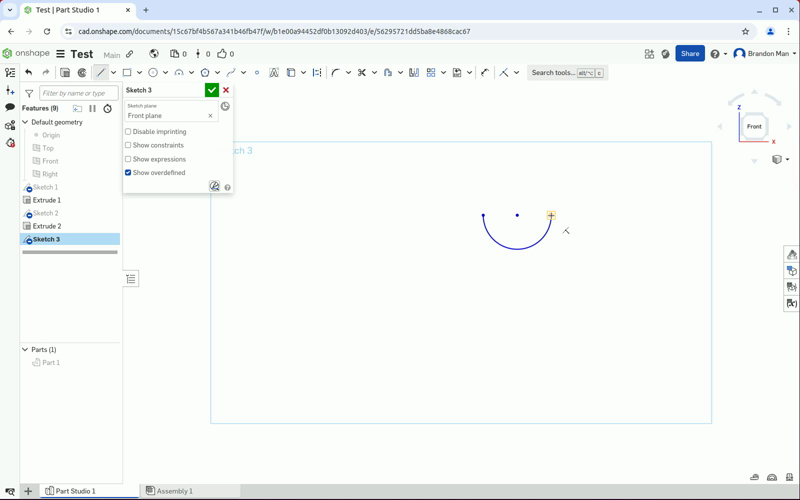
key_down(shift)
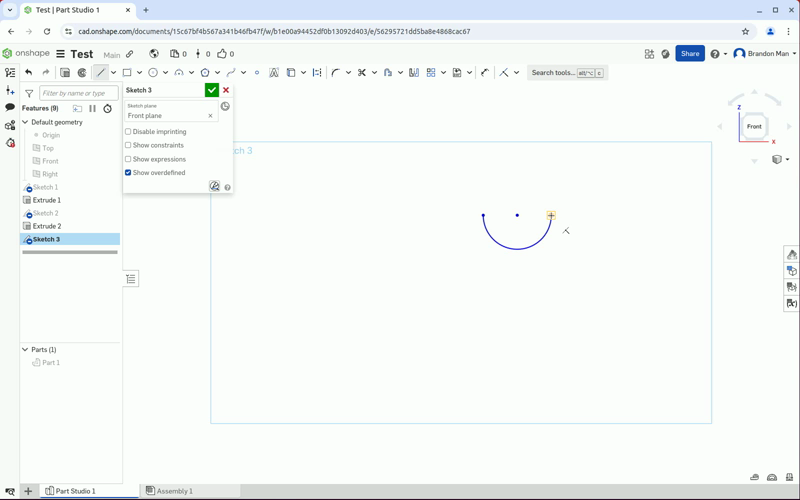
mouse_move(483, 215)
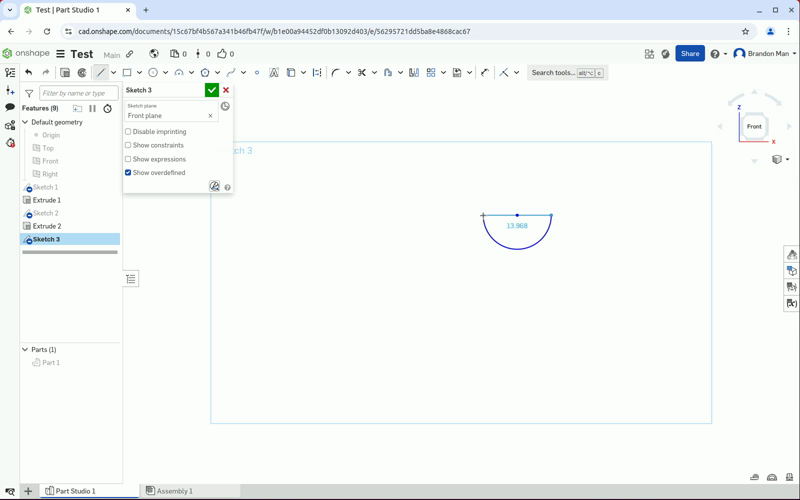
key_up(shift)
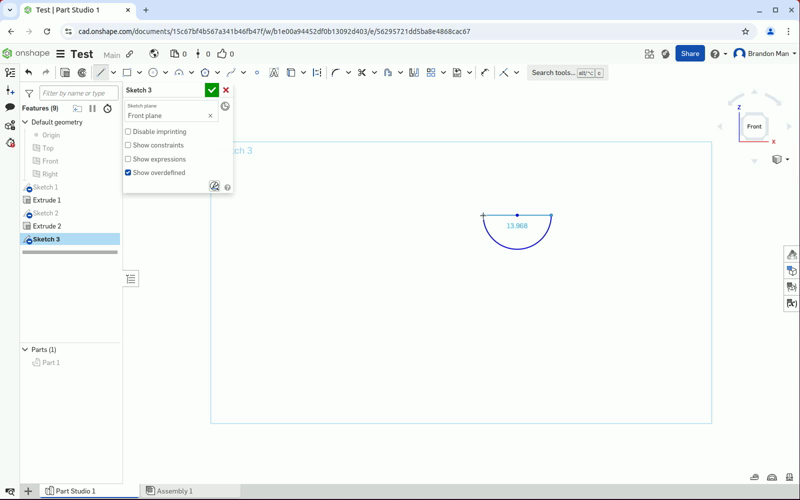
click(483, 215)
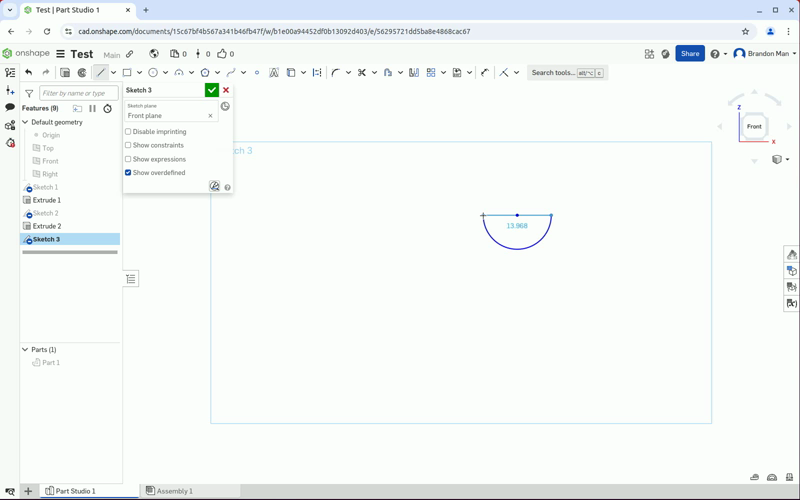
key(esc)
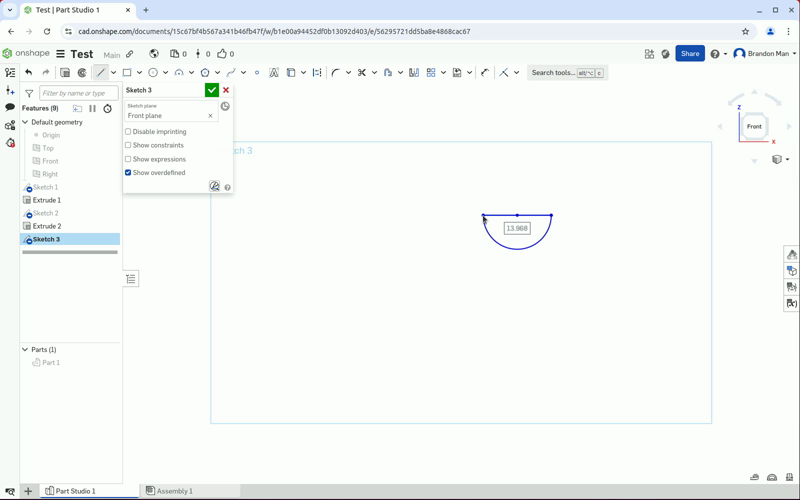
mouse_move(525, 222)
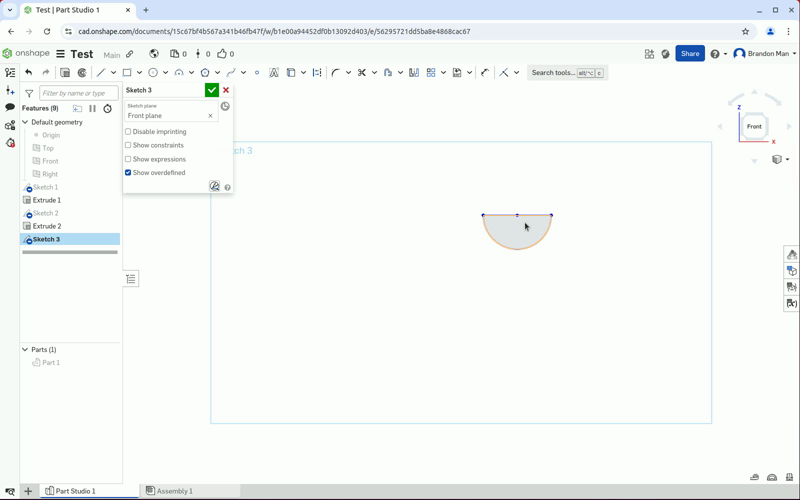
click(525, 222)
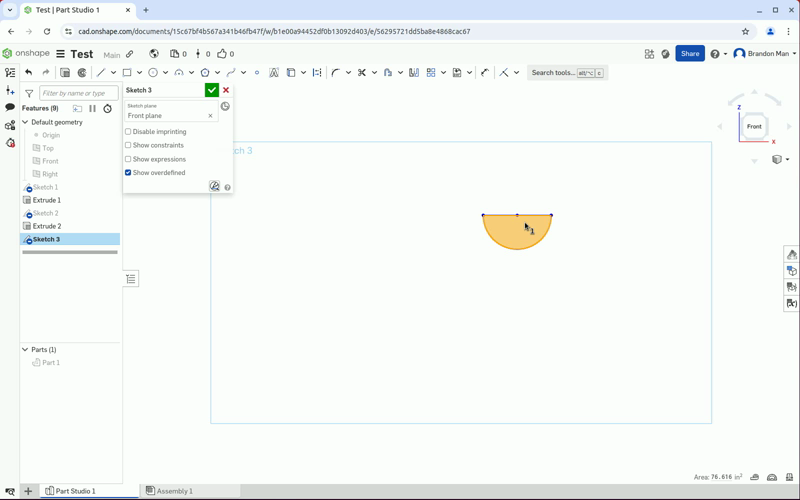
mouse_move(73, 352)
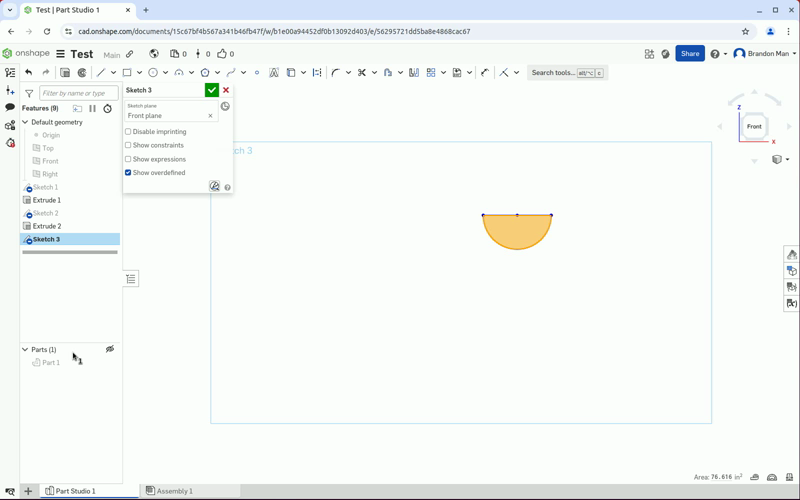
key(shift+y)
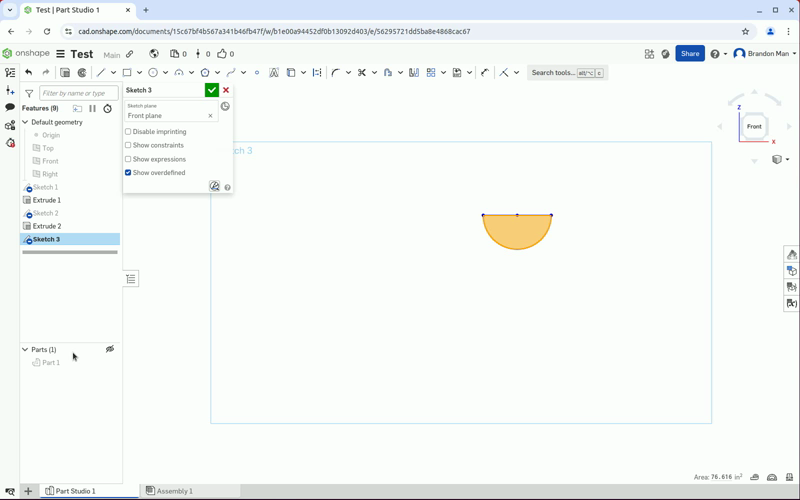
key(shift+e)
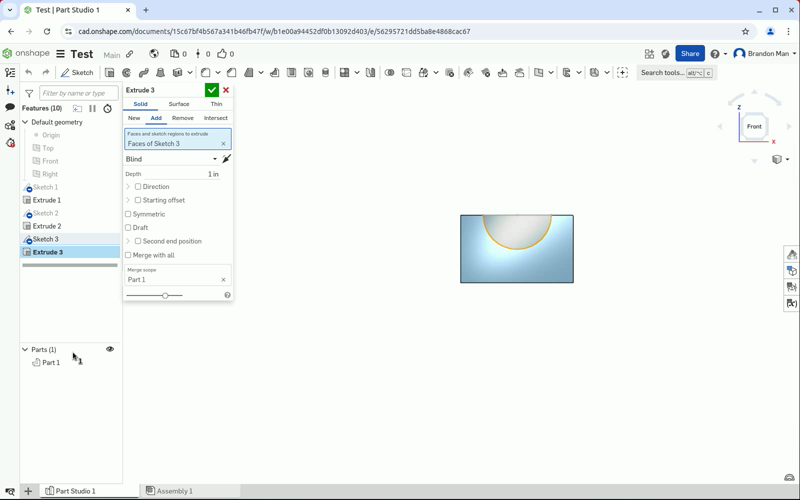
mouse_move(143, 106)
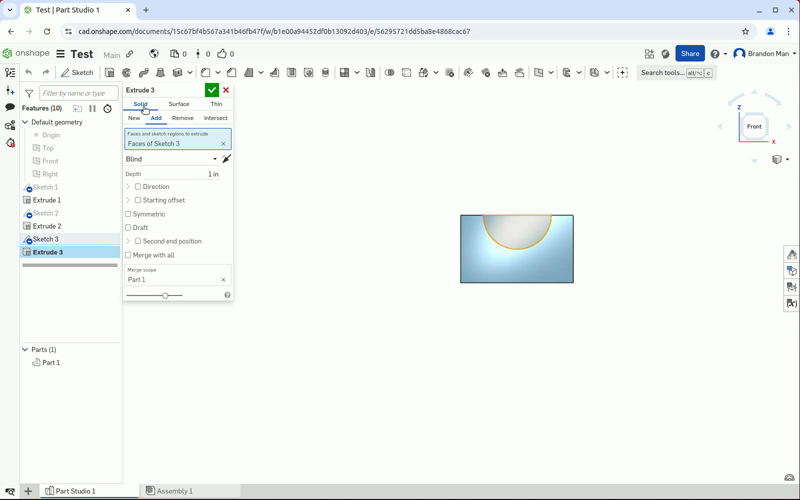
click(143, 106)
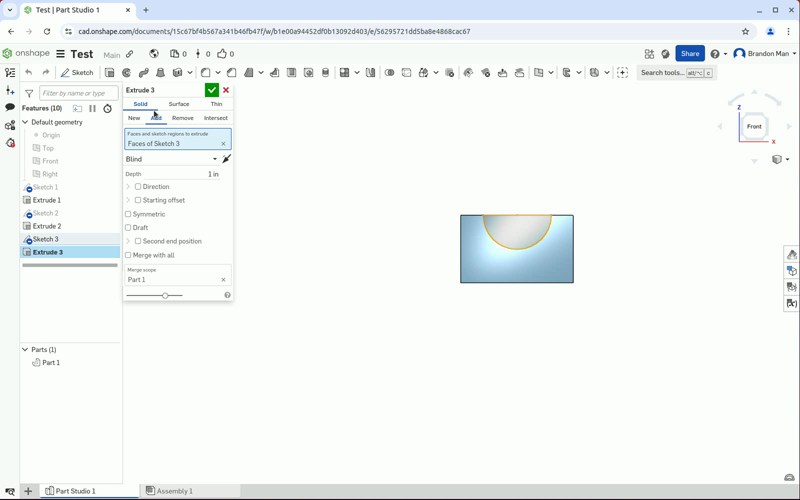
mouse_move(186, 120)
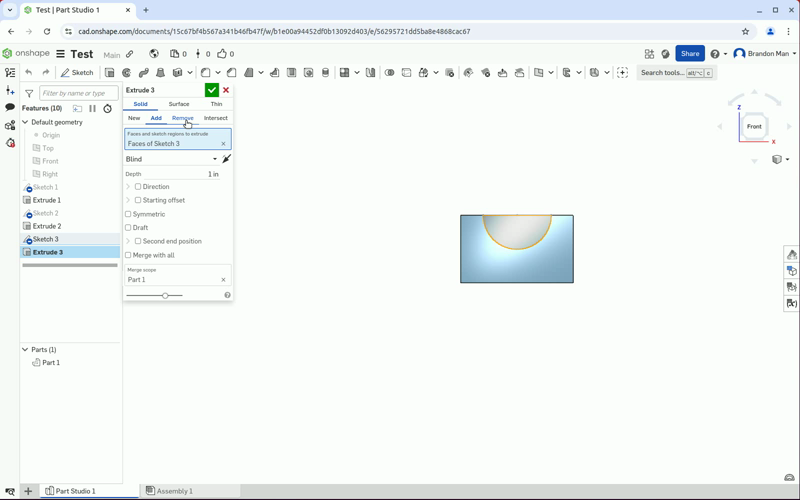
click(186, 120)
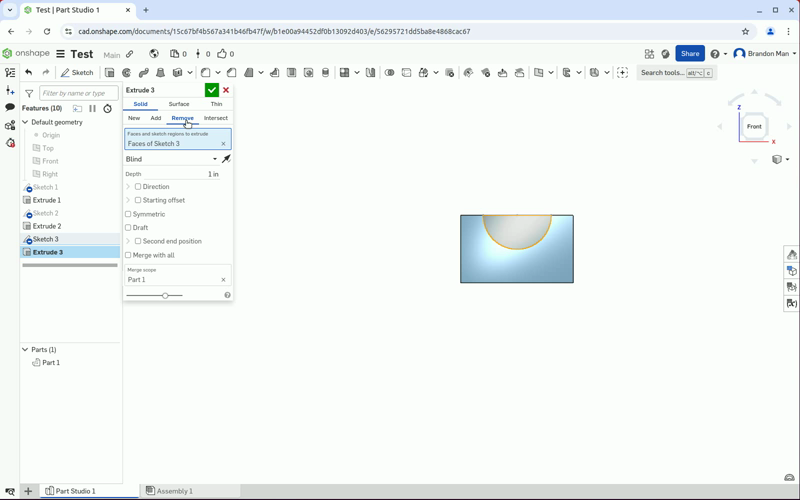
key(tab, 4)
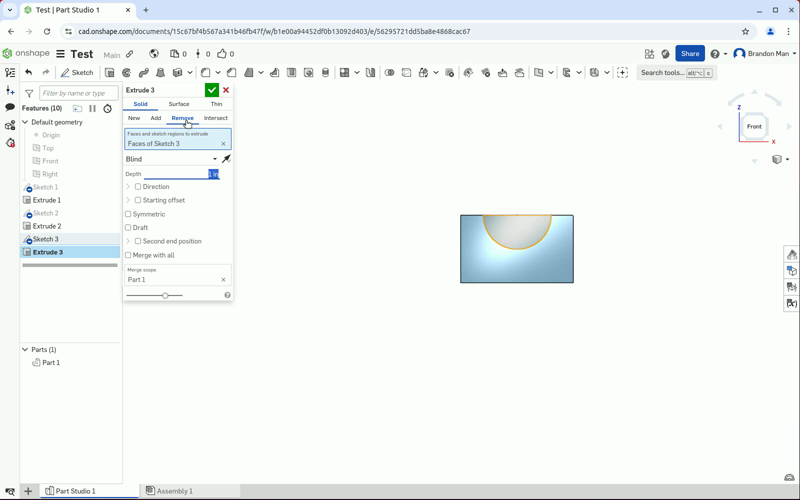
text(9.147)
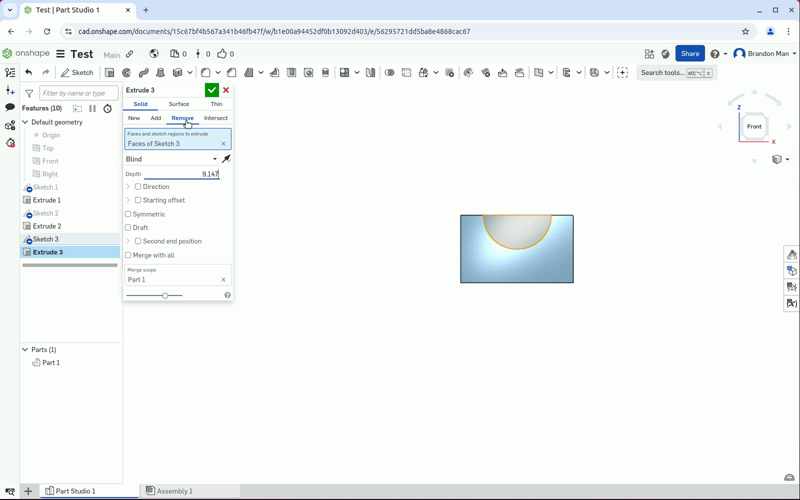
key(tab, 6)
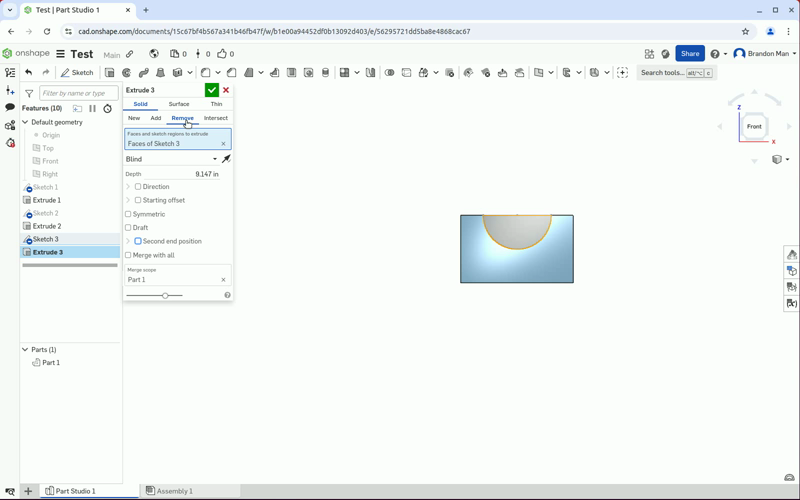
key(space)
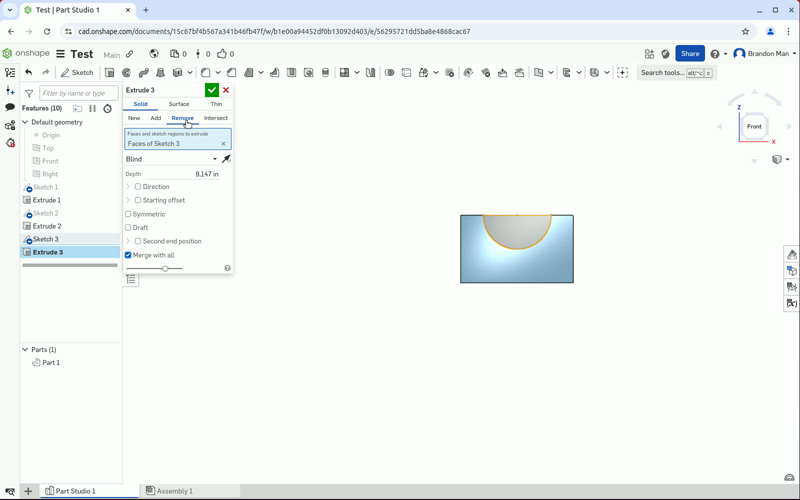
key(enter)
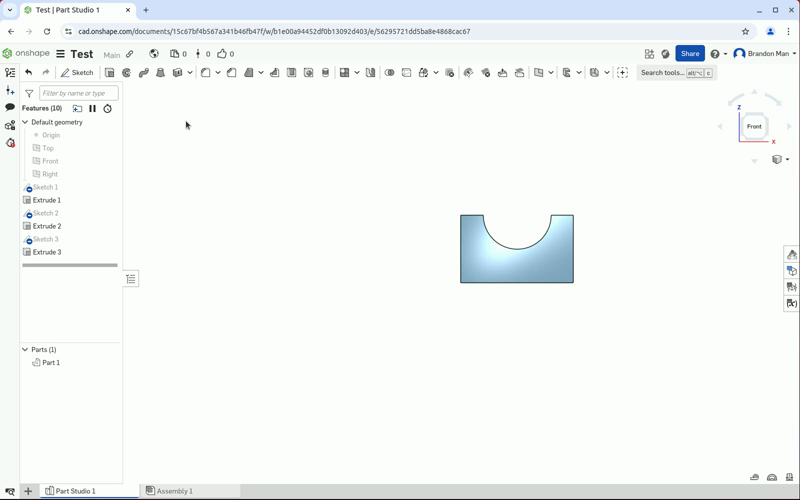
key(shift+h)
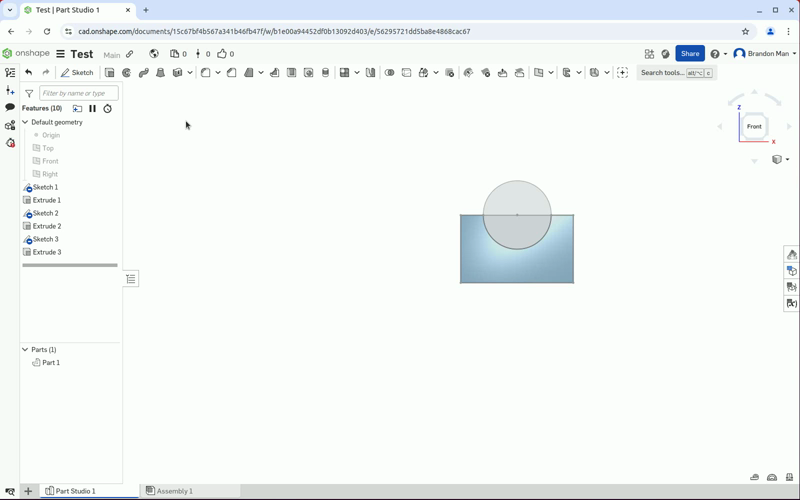
key(shift+h)
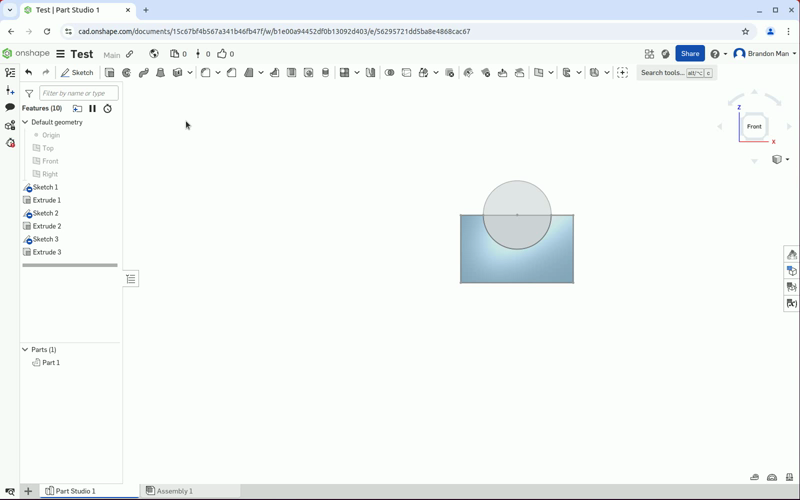
key(shift+7)
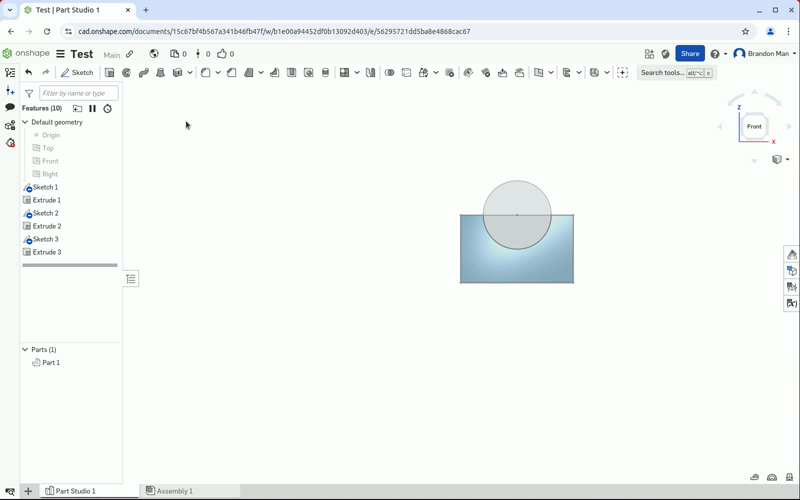
key(left, 2)
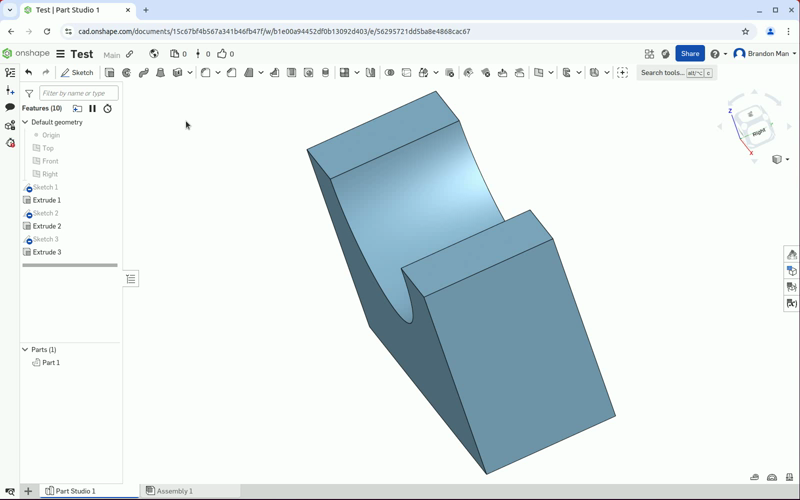
key(down, 2)
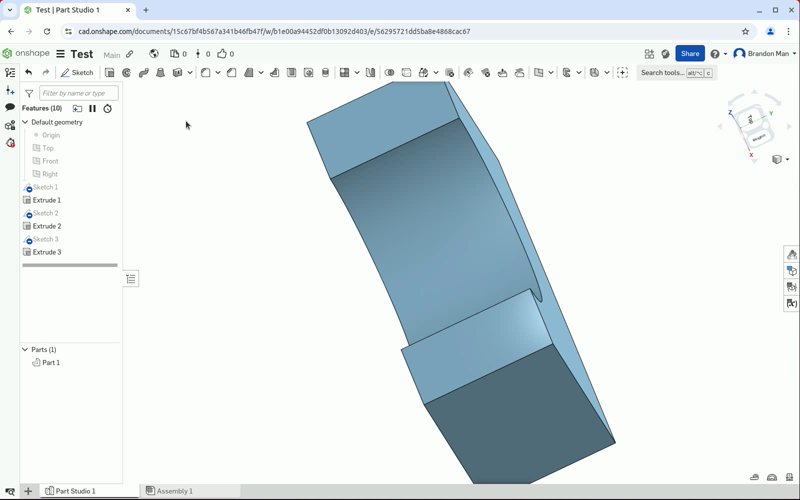
key(up, 2)
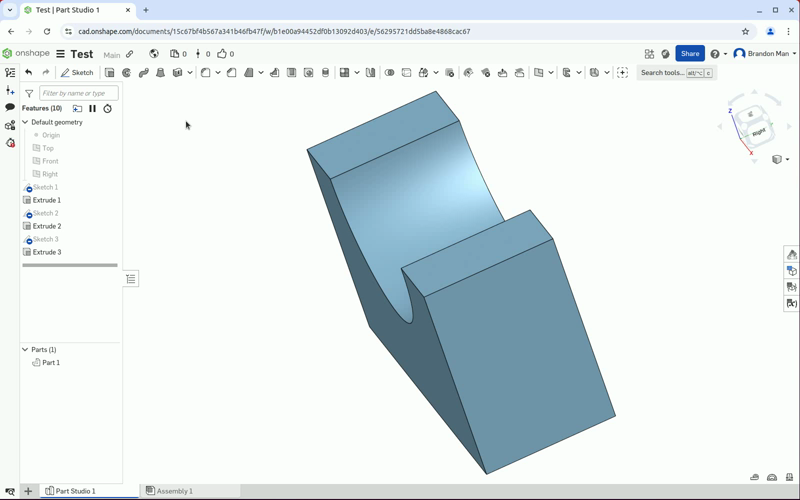
key(right, 2)
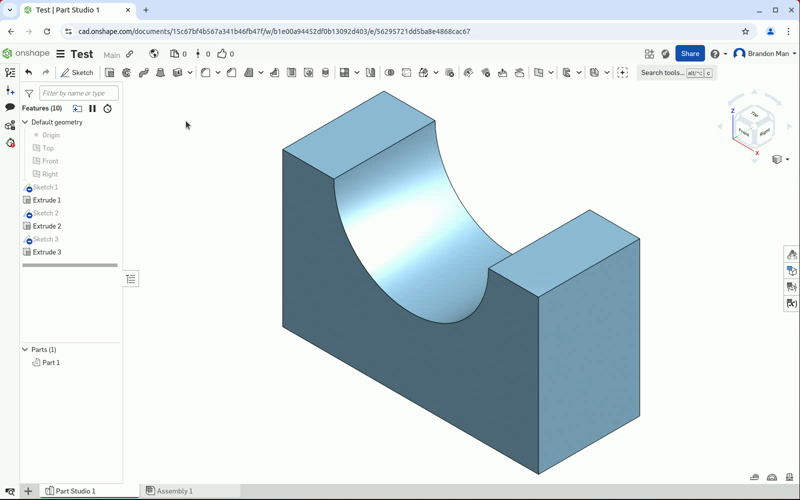
mouse_move(73, 189)
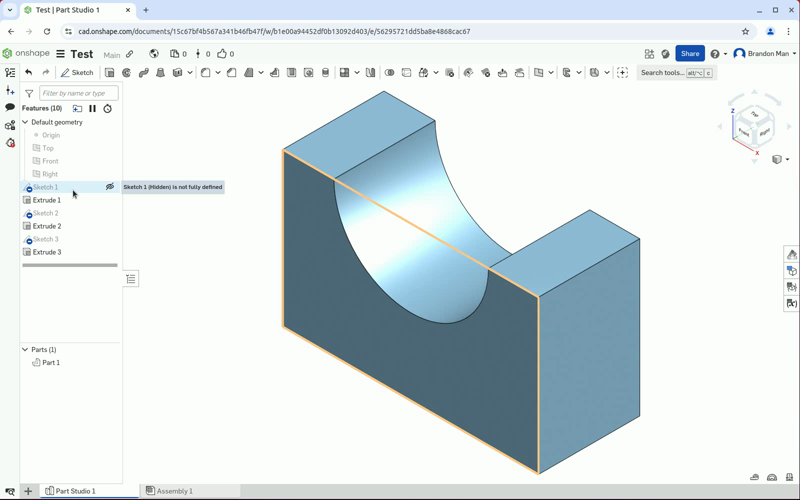
click(73, 189)